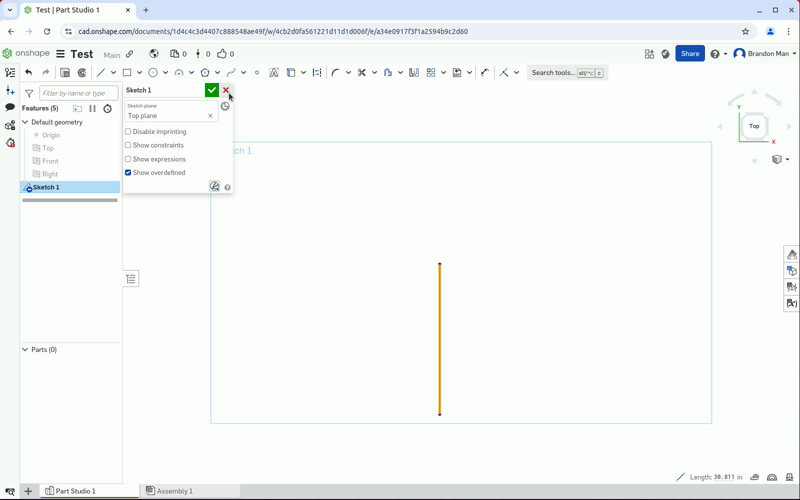
key(shift+h)
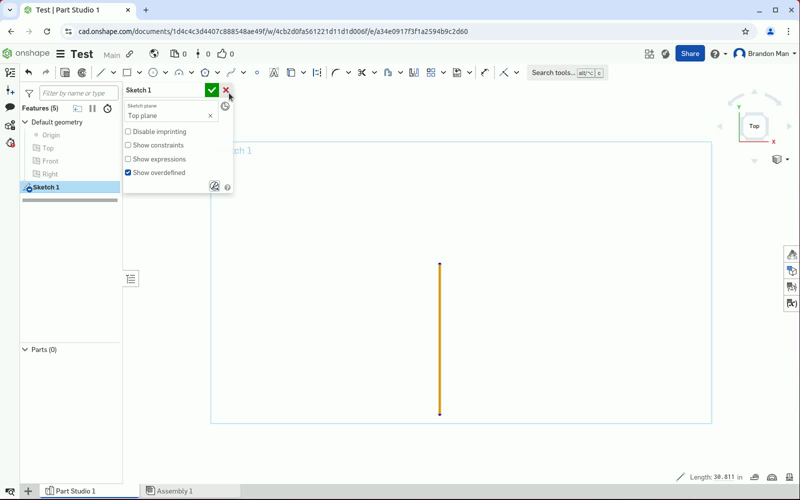
key(shift+s)
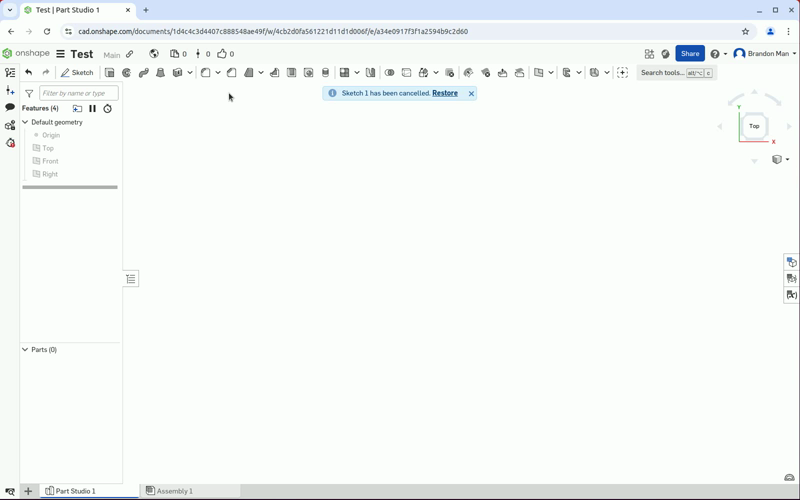
mouse_move(73, 150)
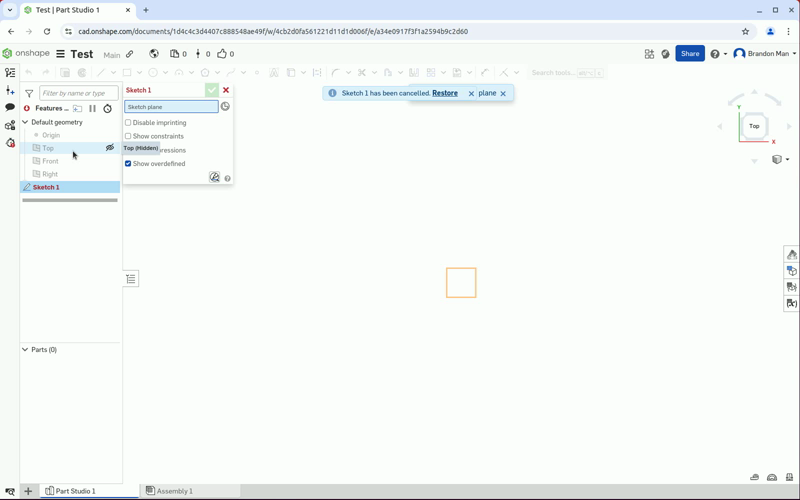
click(73, 150)
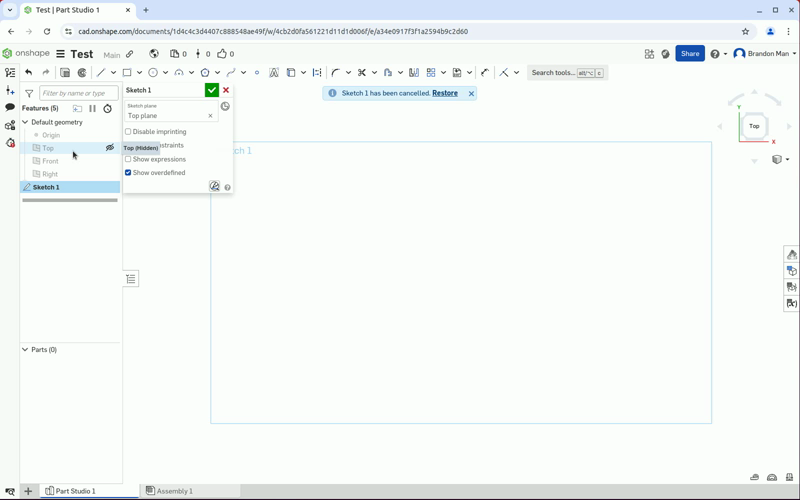
mouse_move(73, 352)
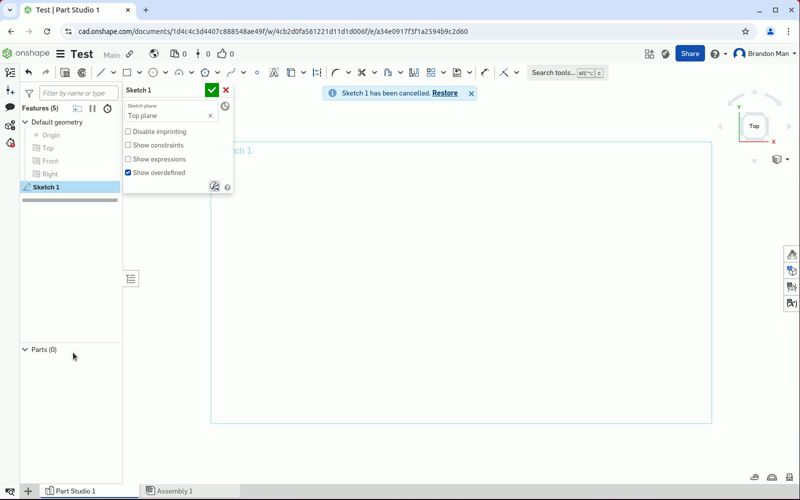
key(y)
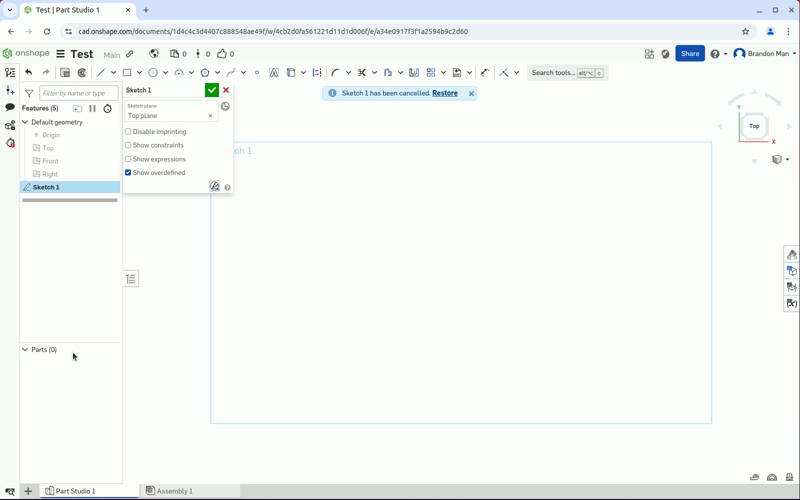
key(l)
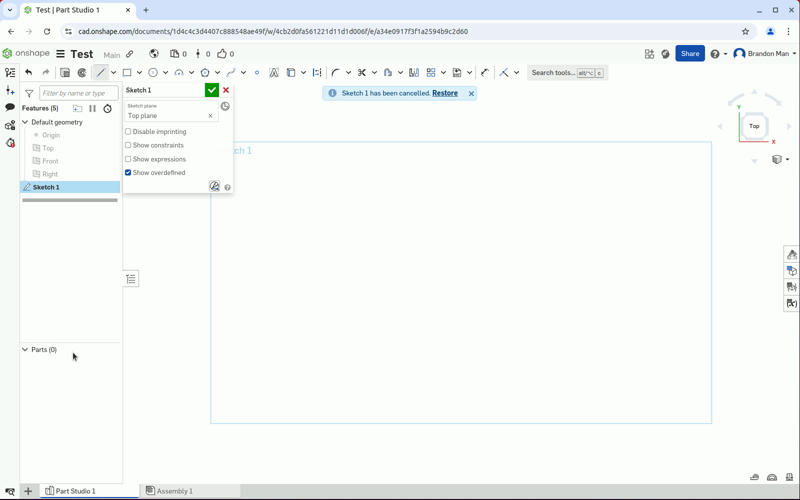
key_down(shift)
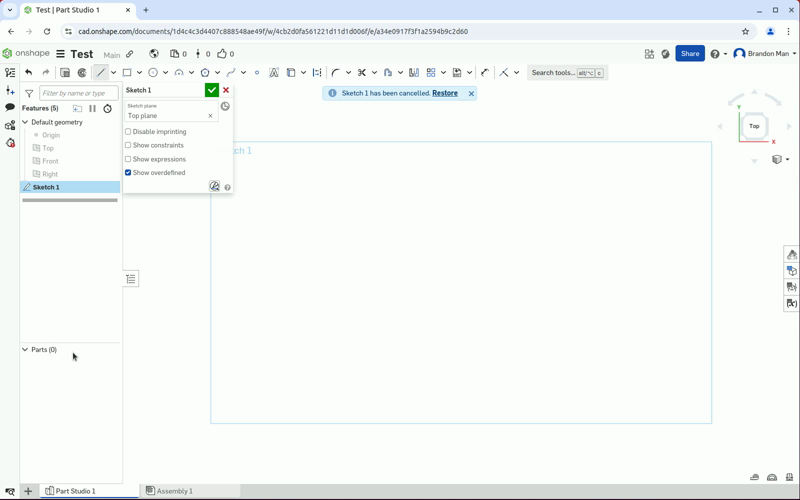
mouse_move(431, 312)
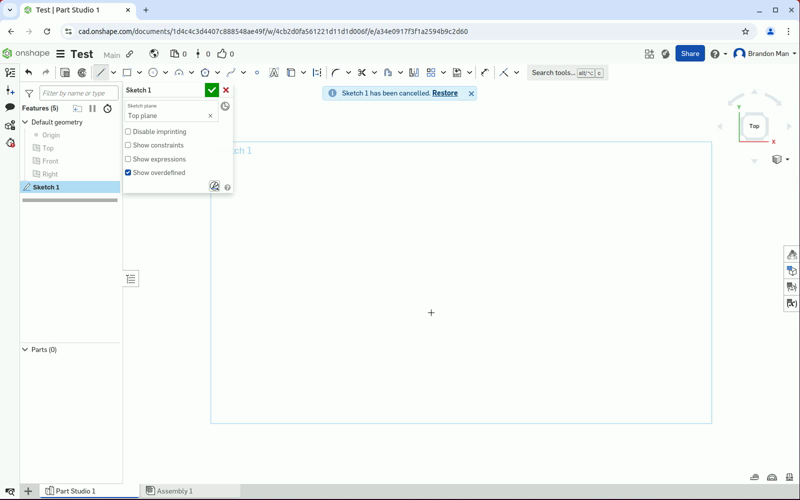
click(431, 312)
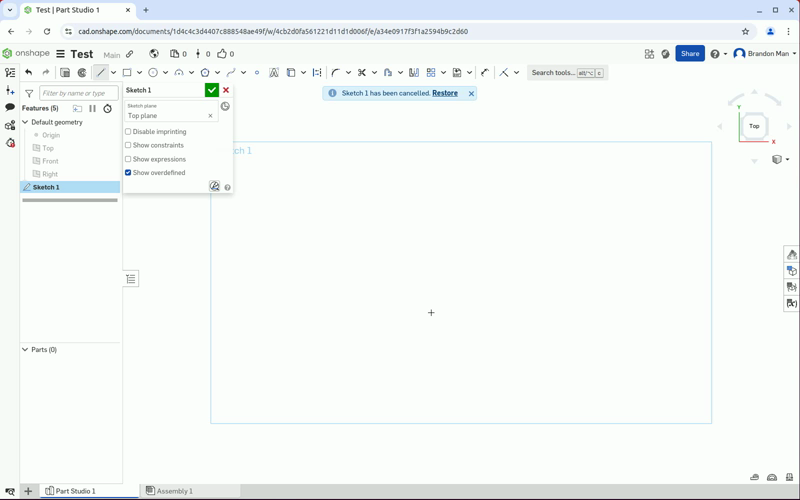
key_up(shift)
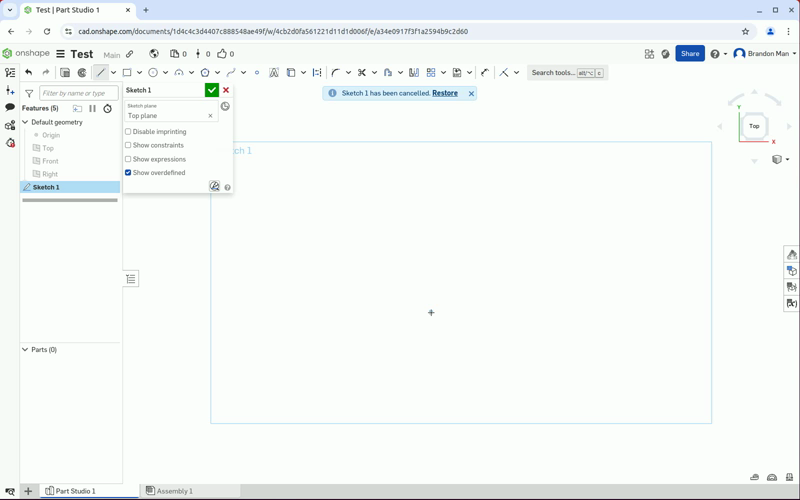
key_down(shift)
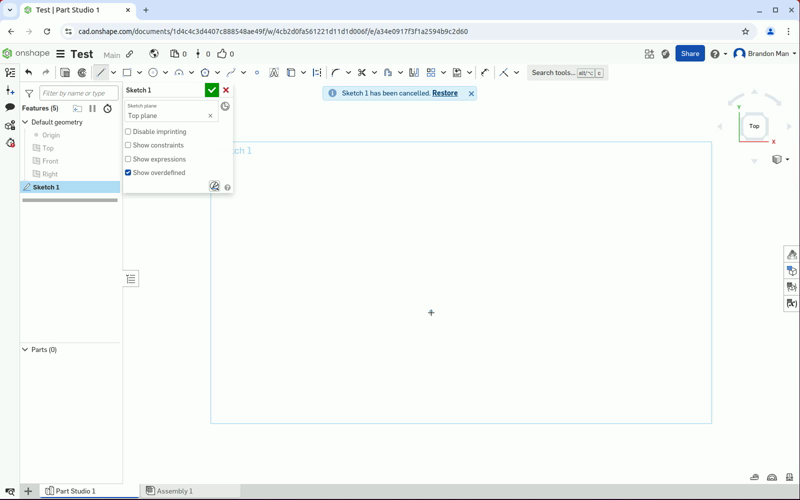
mouse_move(492, 312)
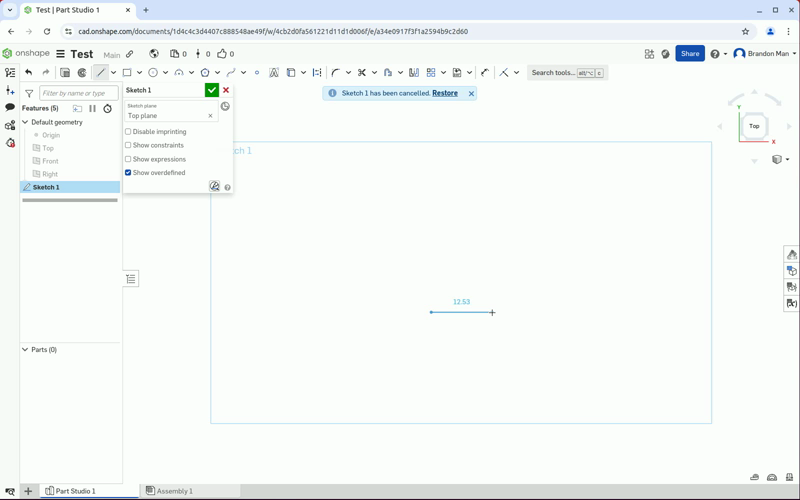
click(492, 312)
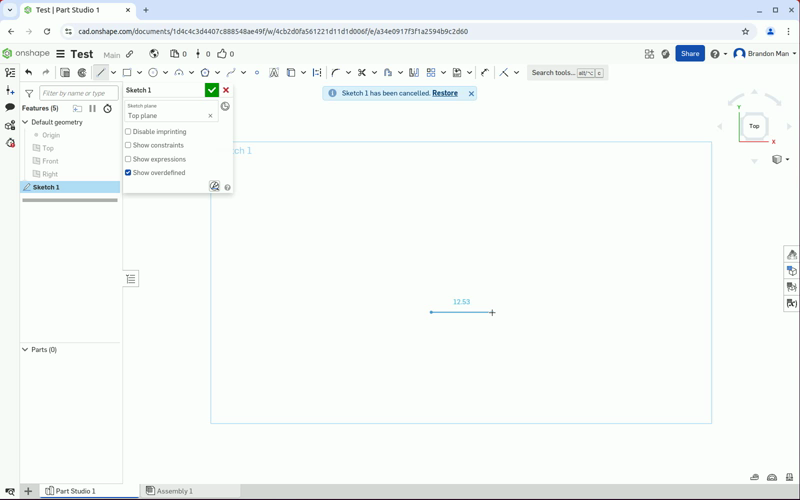
key_up(shift)
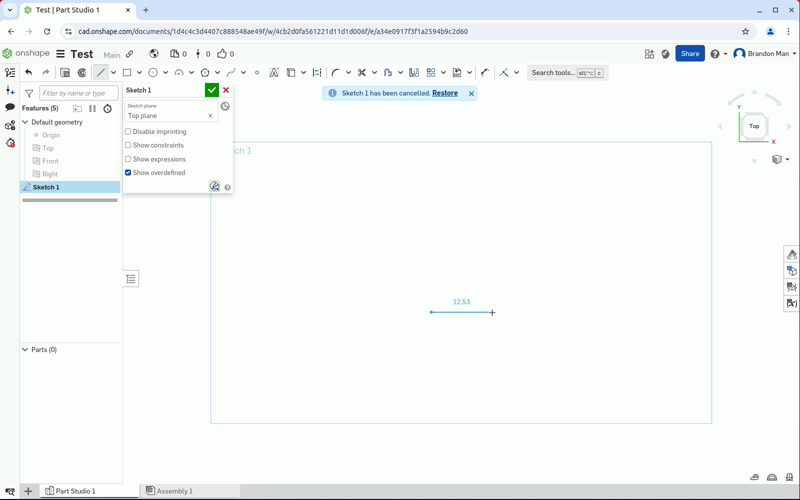
key_down(shift)
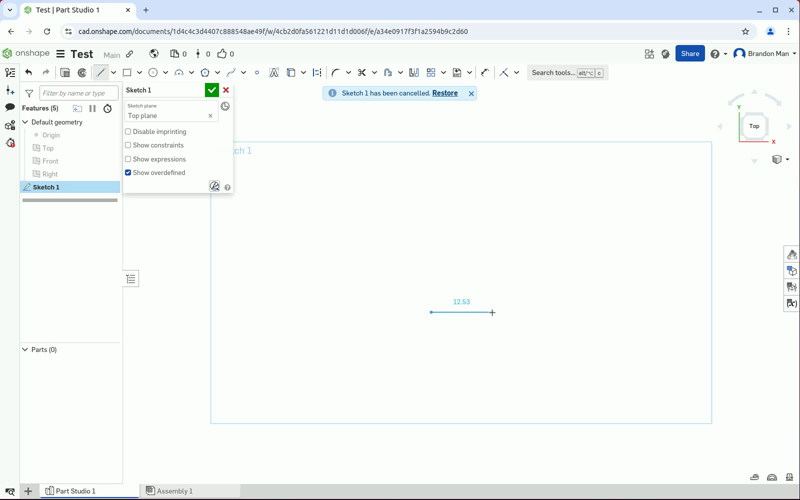
mouse_move(492, 251)
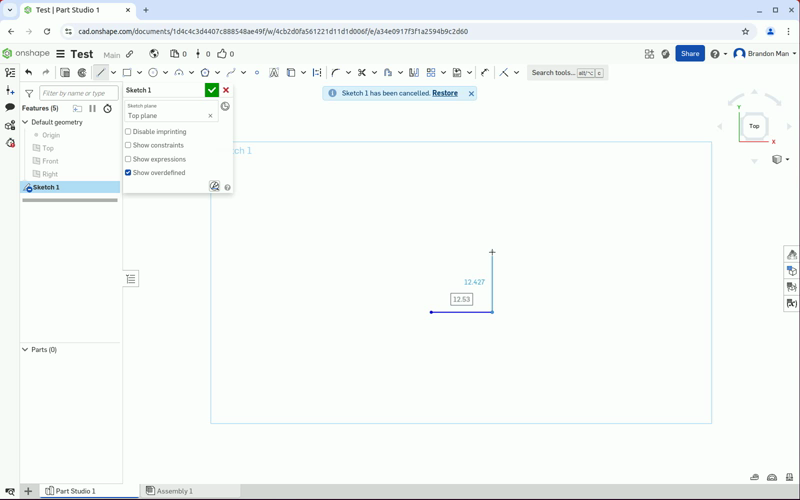
click(492, 251)
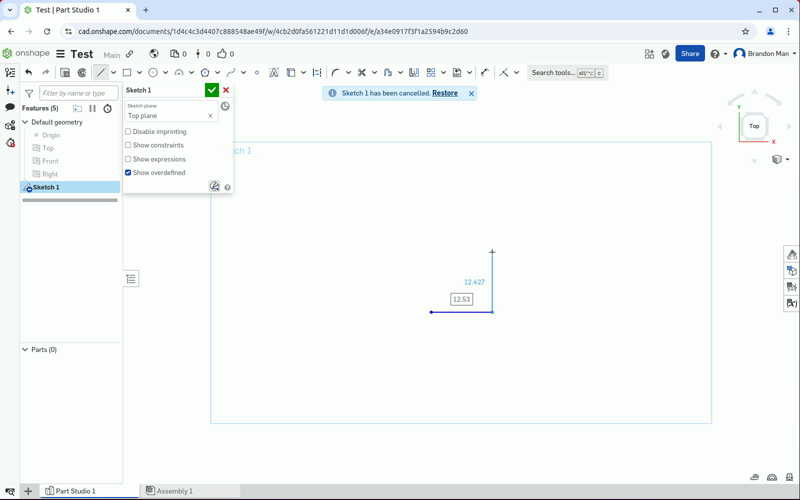
key_up(shift)
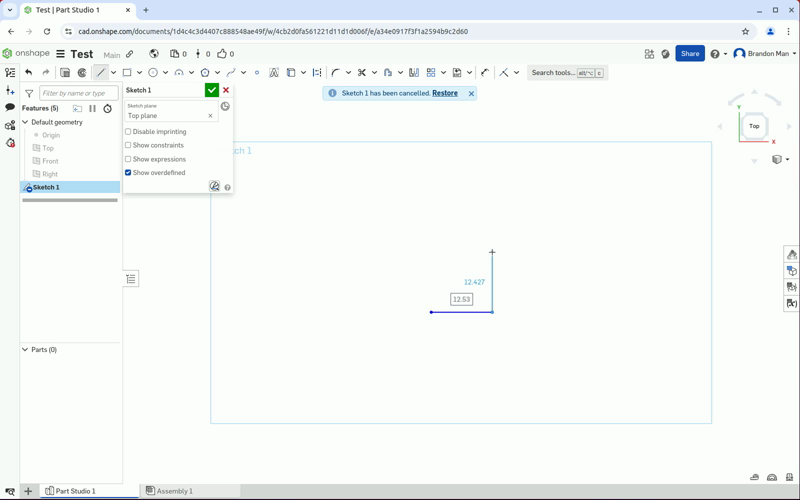
key_down(shift)
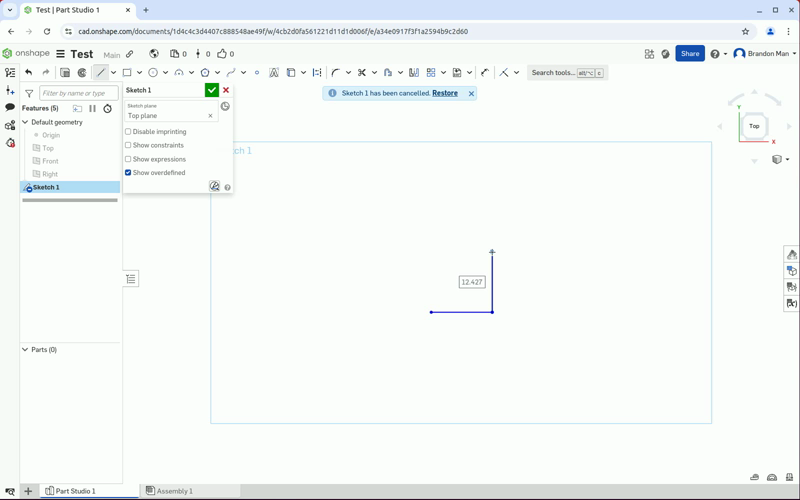
mouse_move(431, 251)
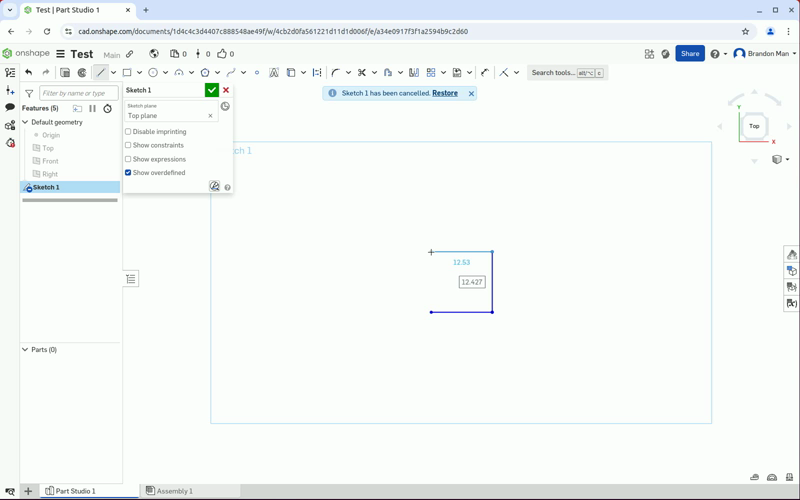
click(431, 251)
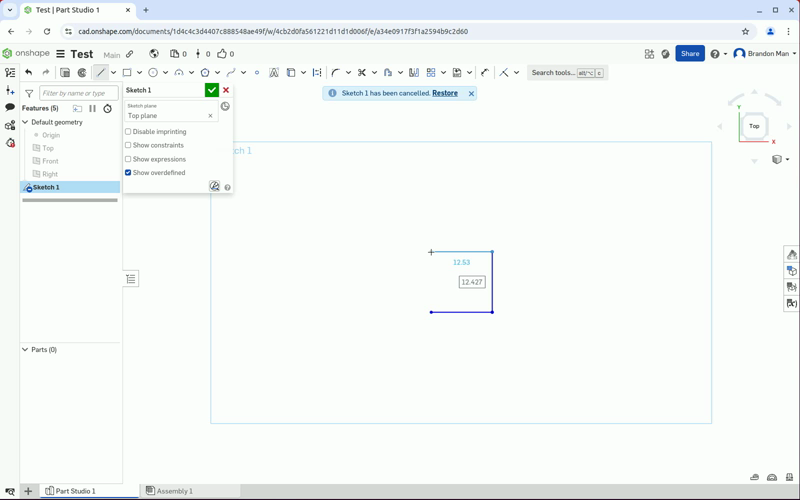
key_up(shift)
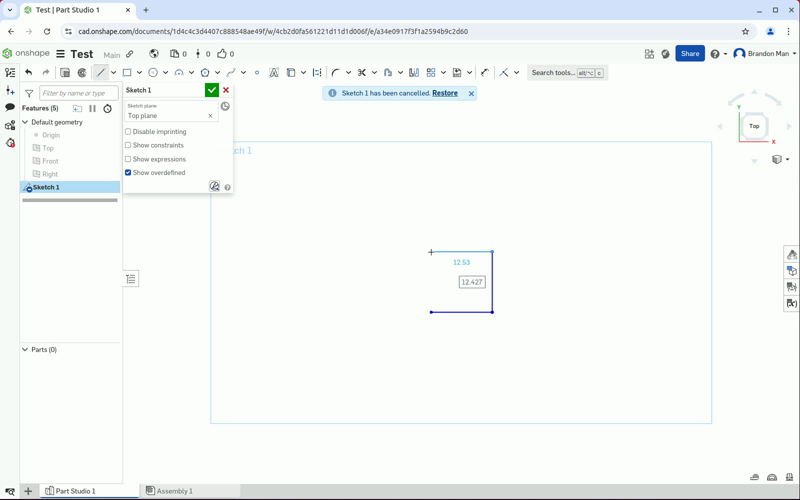
key_down(shift)
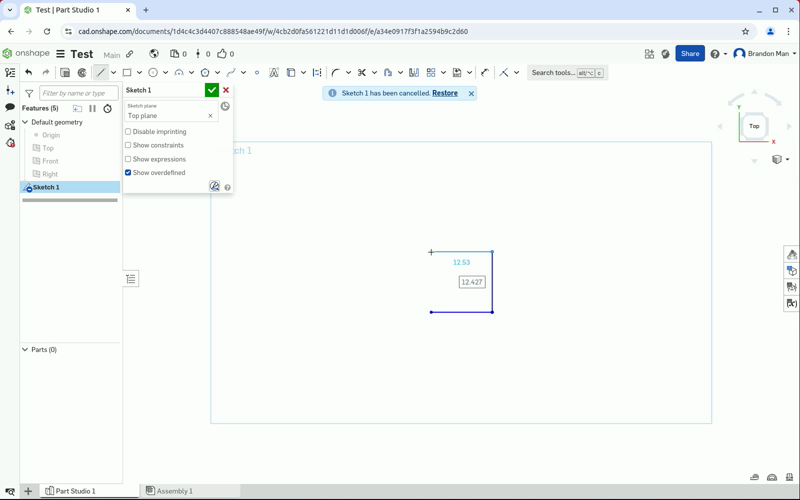
mouse_move(431, 312)
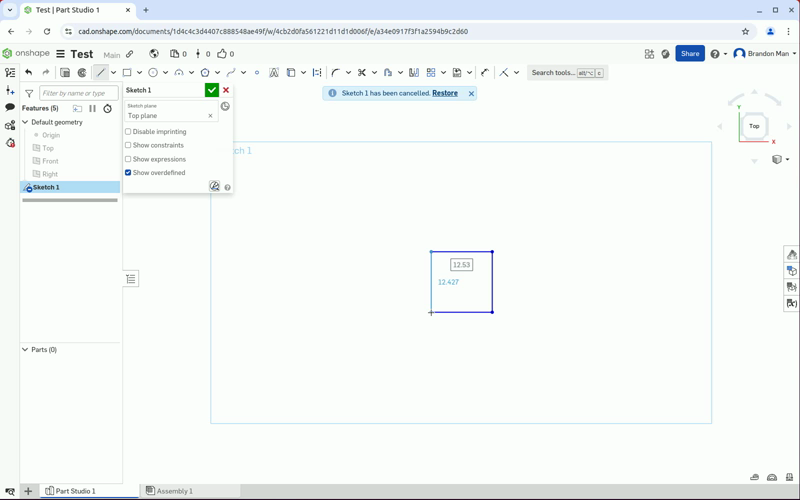
key_up(shift)
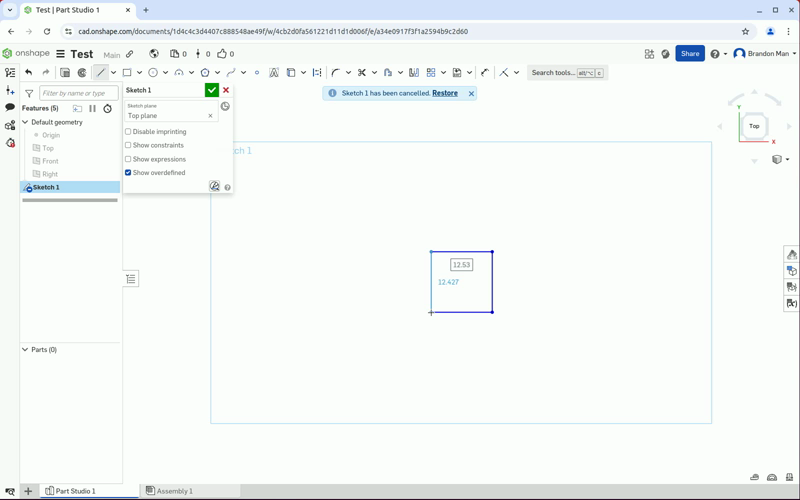
click(431, 312)
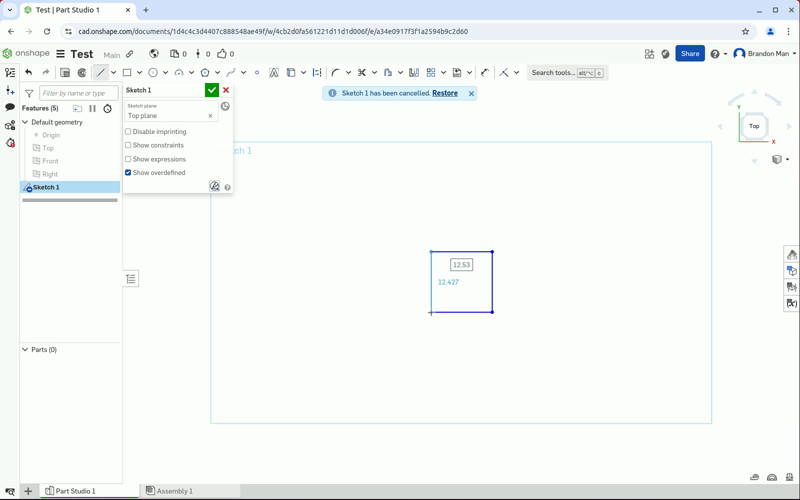
key(esc)
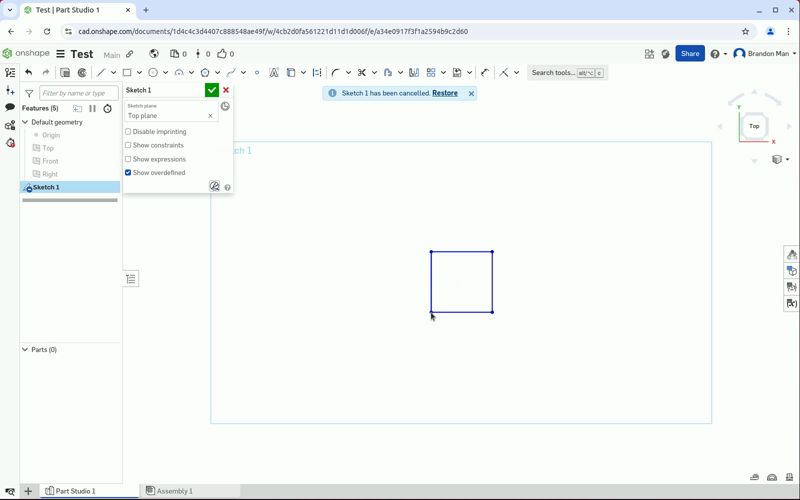
mouse_move(459, 268)
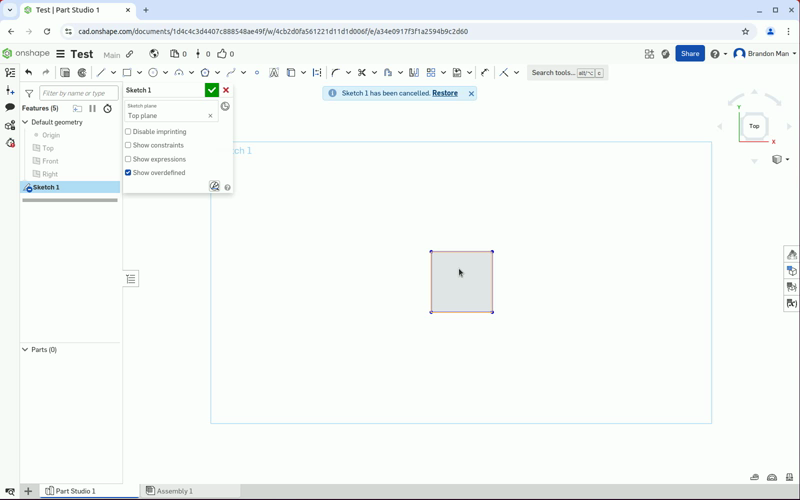
click(459, 268)
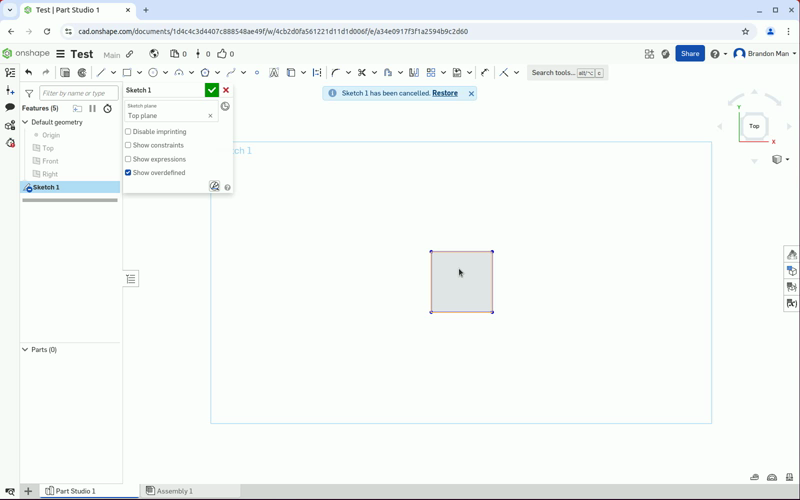
mouse_move(73, 352)
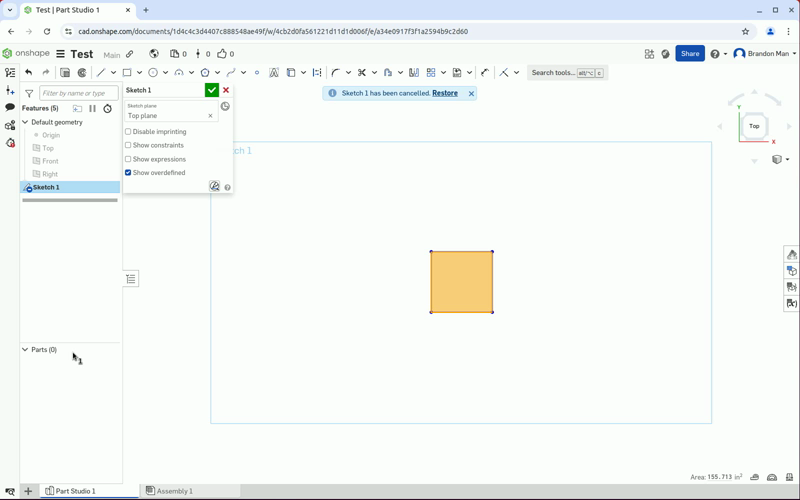
key(shift+y)
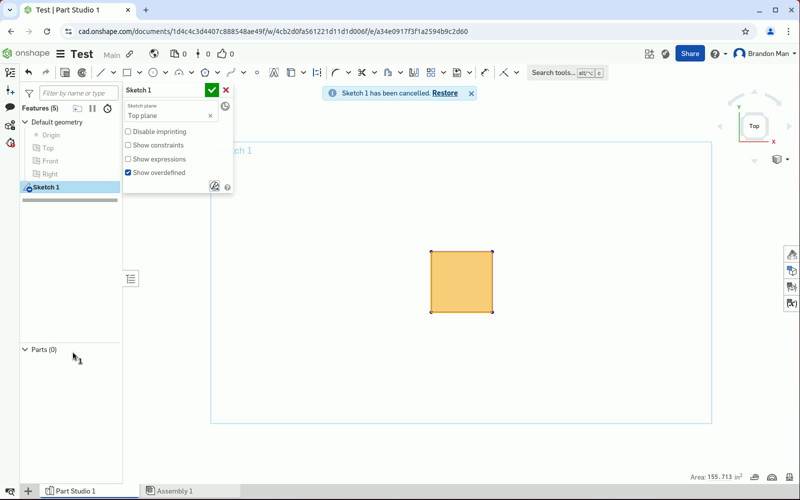
key(shift+e)
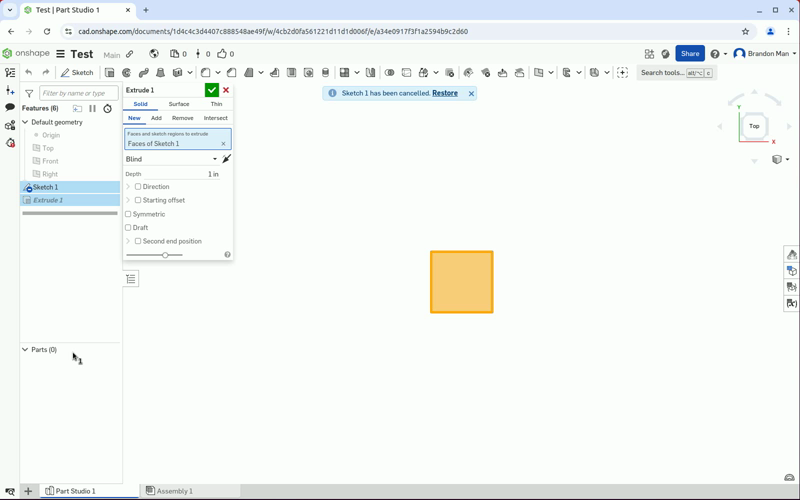
mouse_move(143, 106)
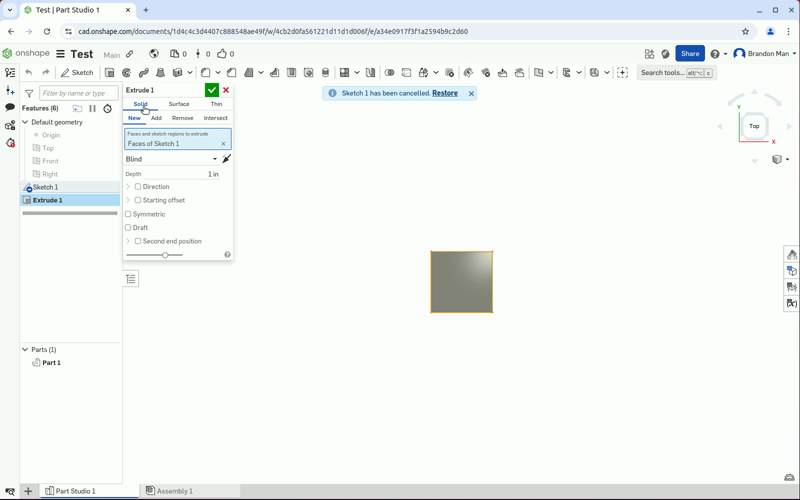
click(143, 106)
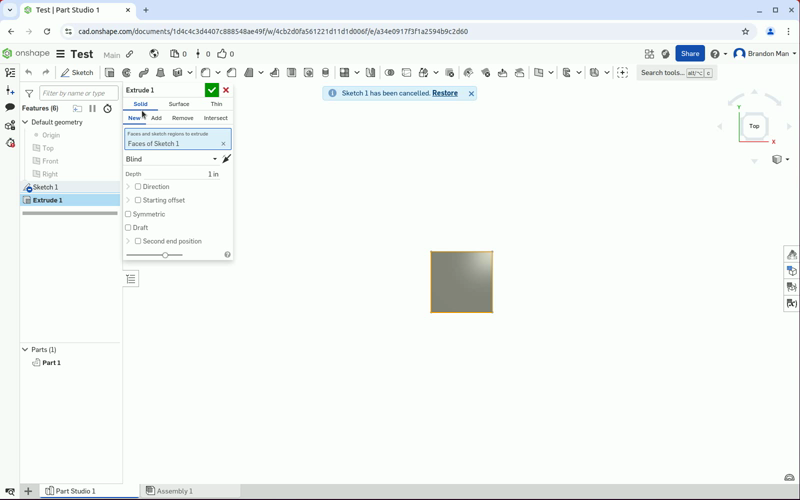
mouse_move(137, 120)
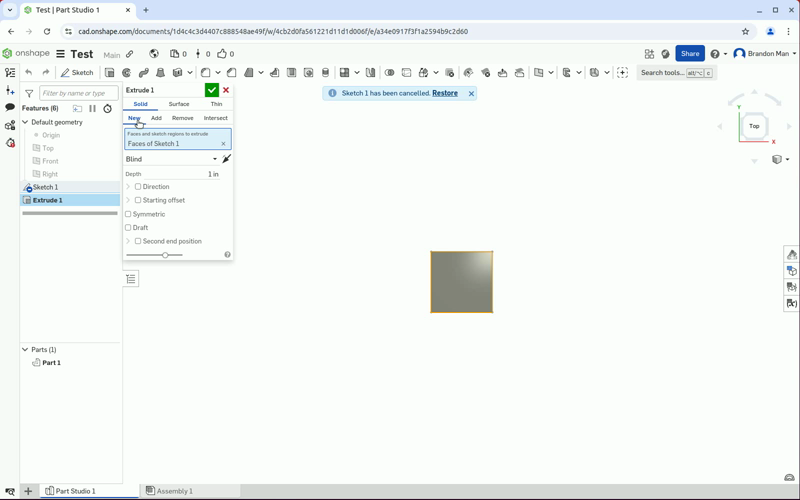
click(137, 120)
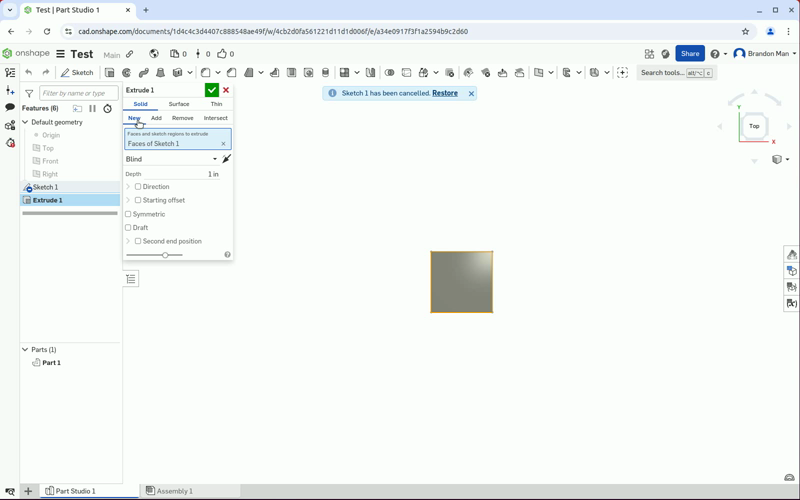
key(tab, 4)
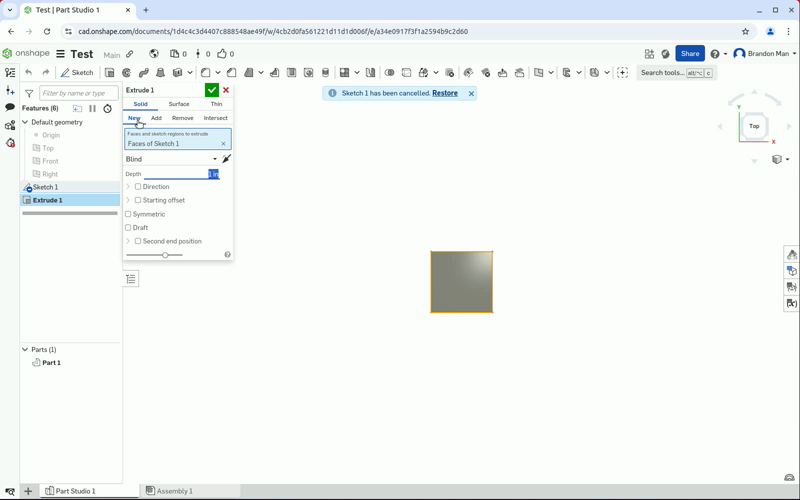
text(3.611)
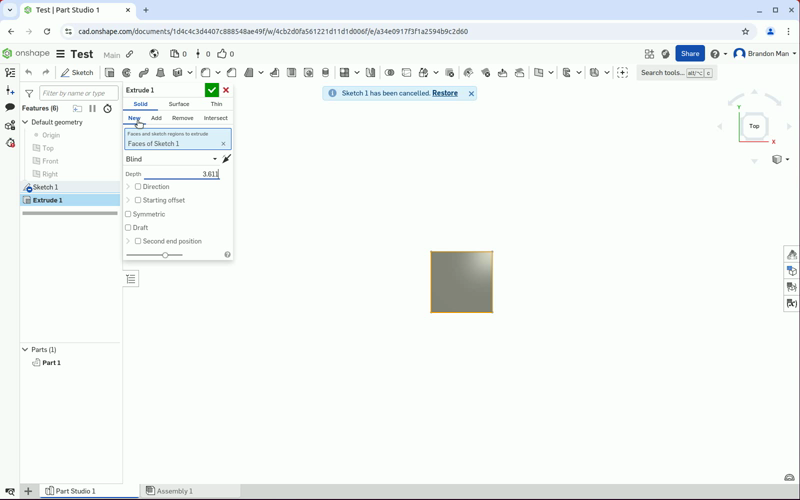
key(enter)
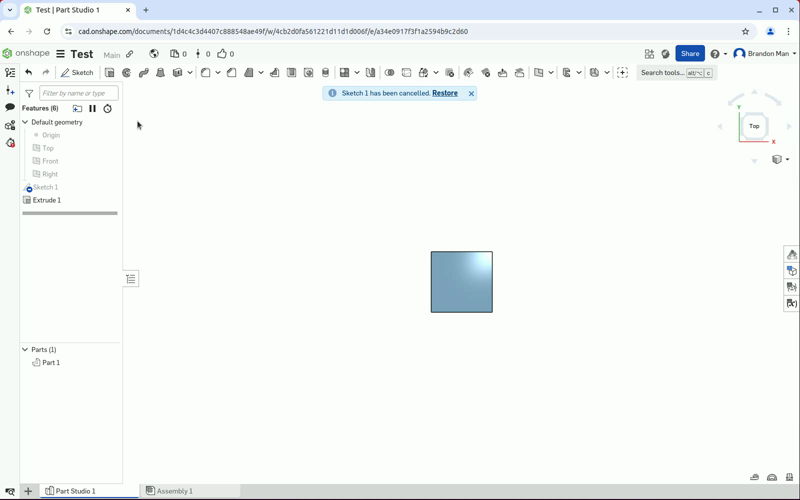
key(shift+h)
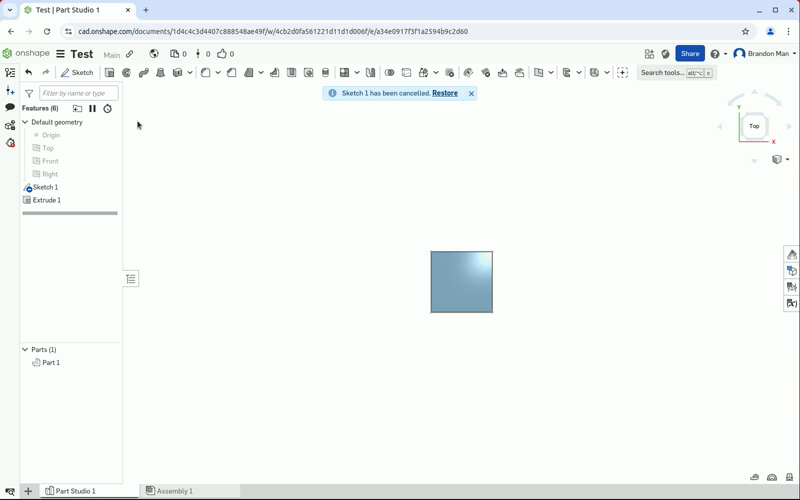
key(shift+h)
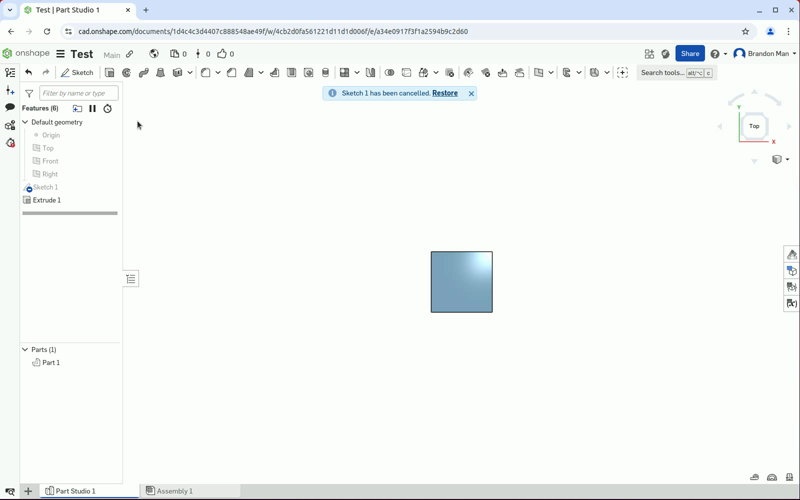
mouse_move(73, 189)
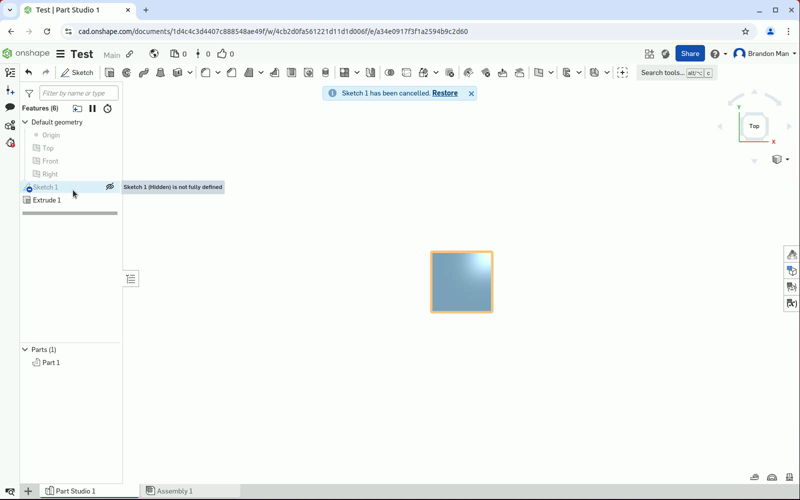
click(73, 189)
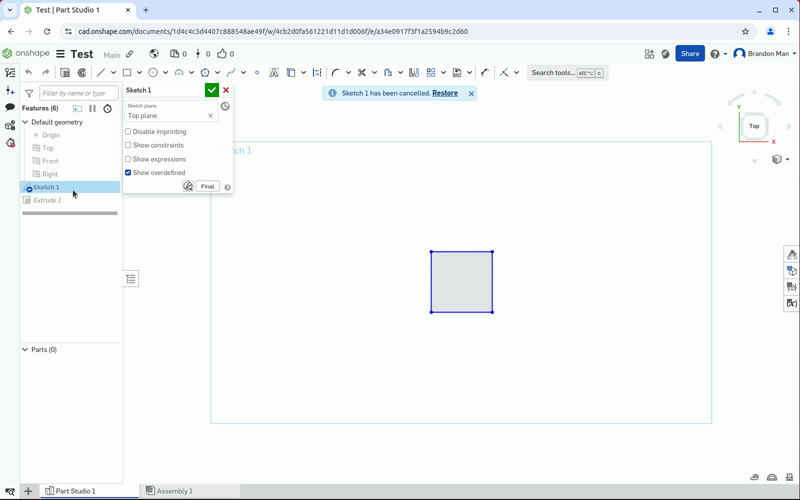
mouse_move(229, 92)
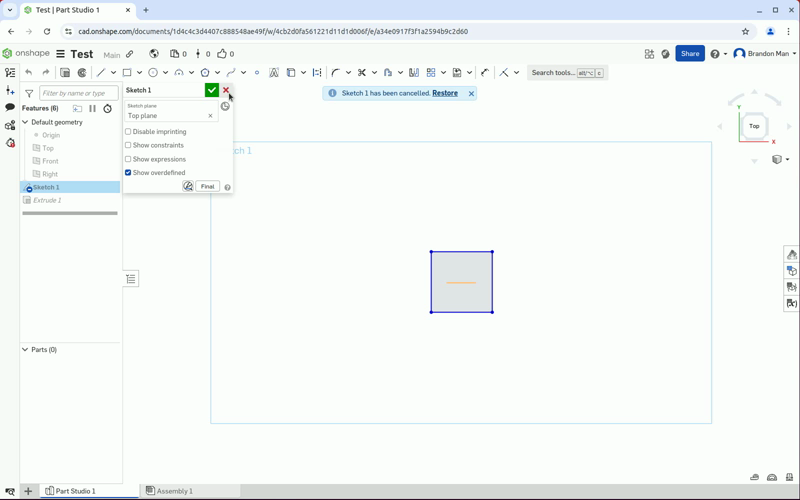
click(229, 92)
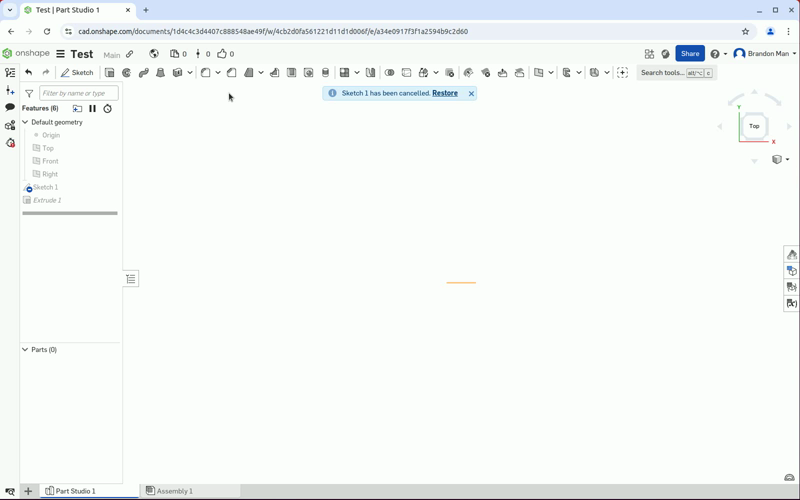
mouse_move(541, 75)
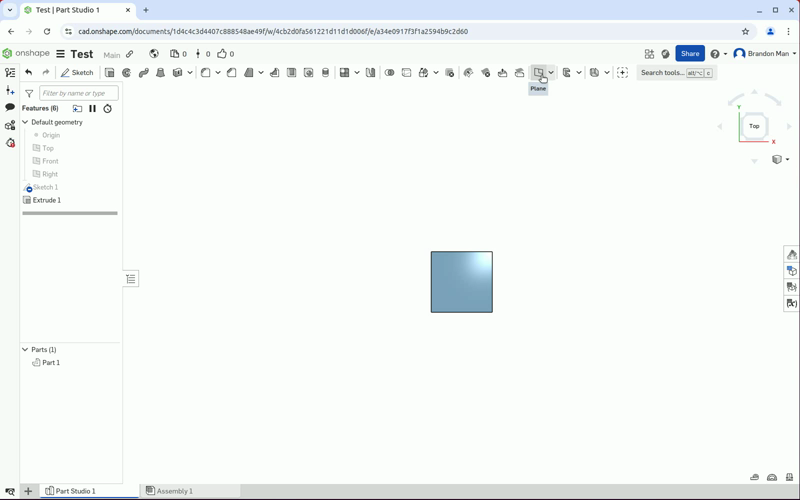
click(541, 75)
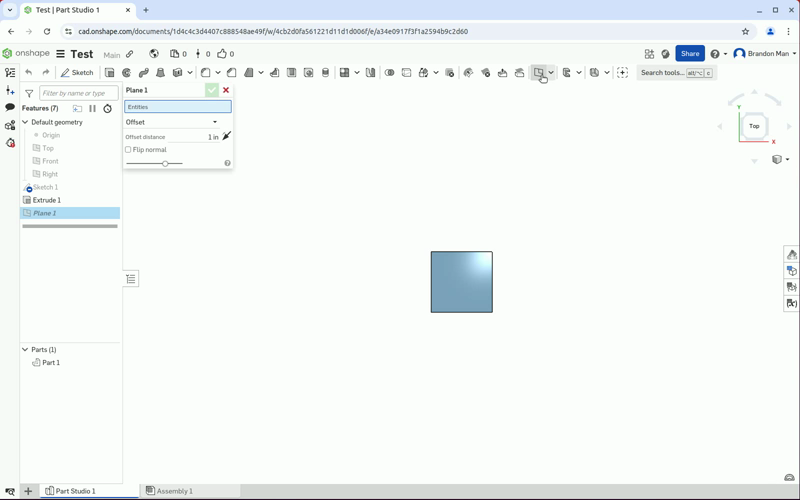
mouse_move(73, 150)
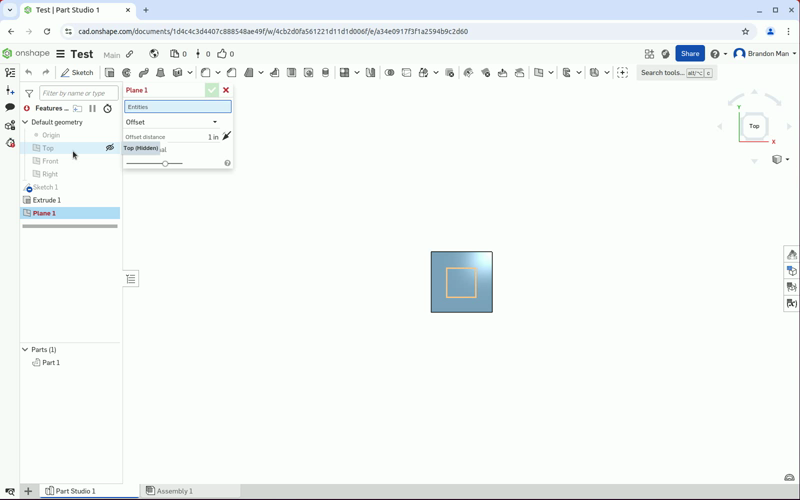
click(73, 150)
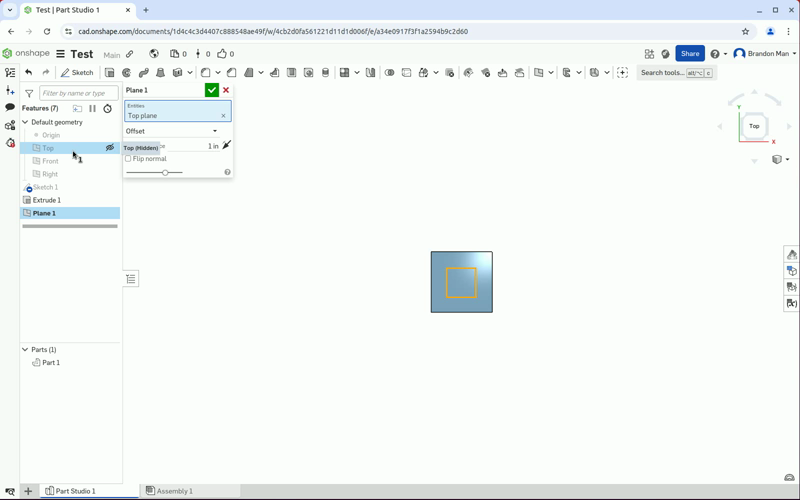
key(tab, 2)
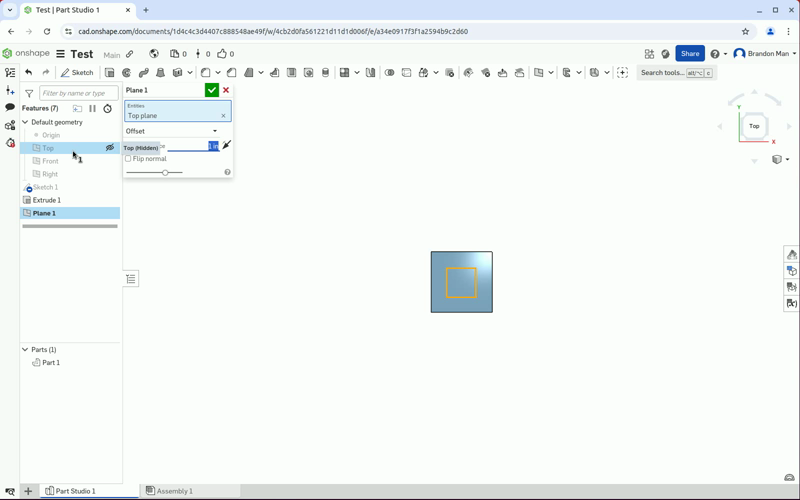
text(3.605)
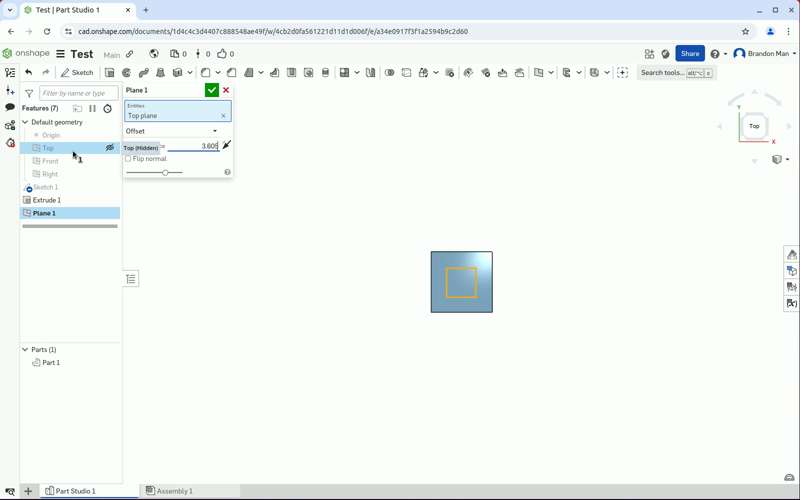
key(enter, 2)
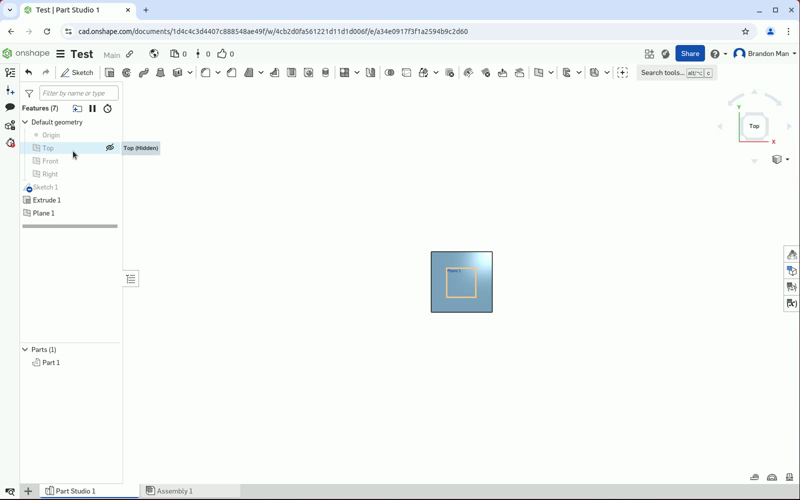
key(shift+s)
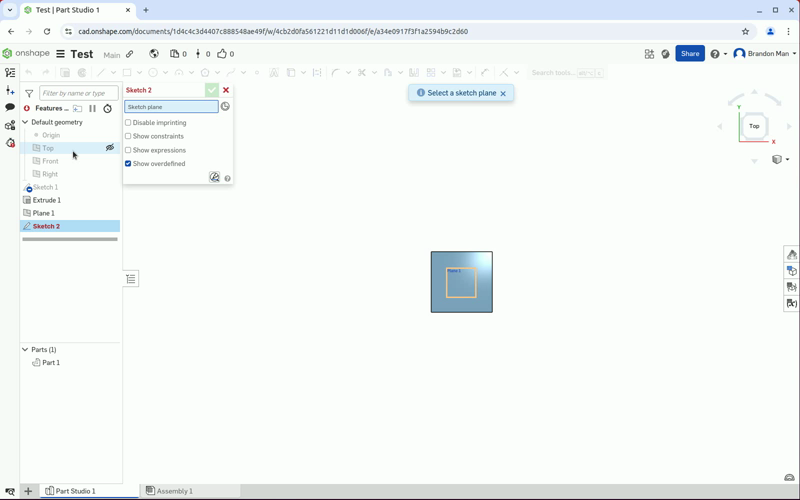
mouse_move(73, 215)
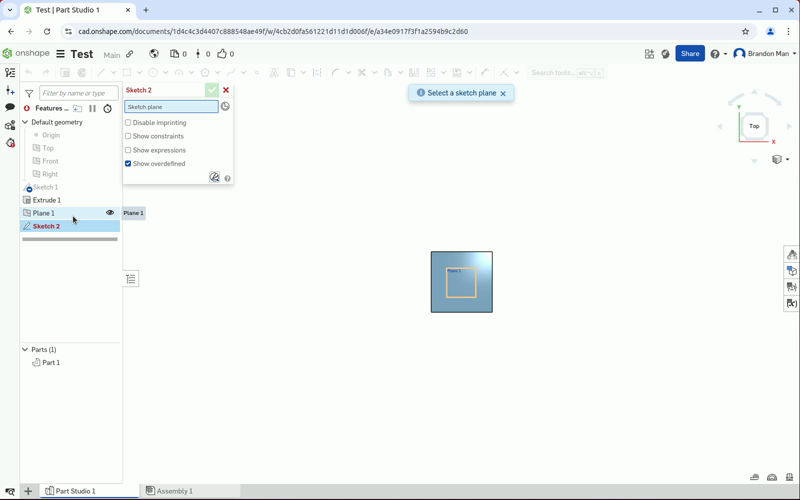
click(73, 215)
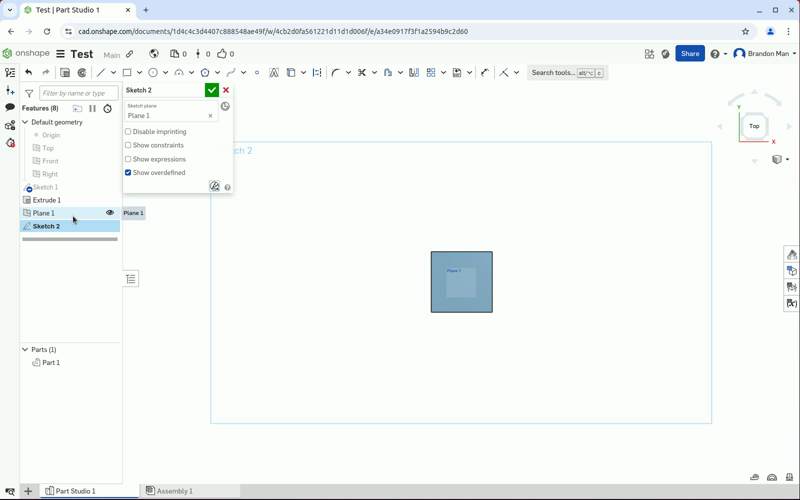
mouse_move(73, 352)
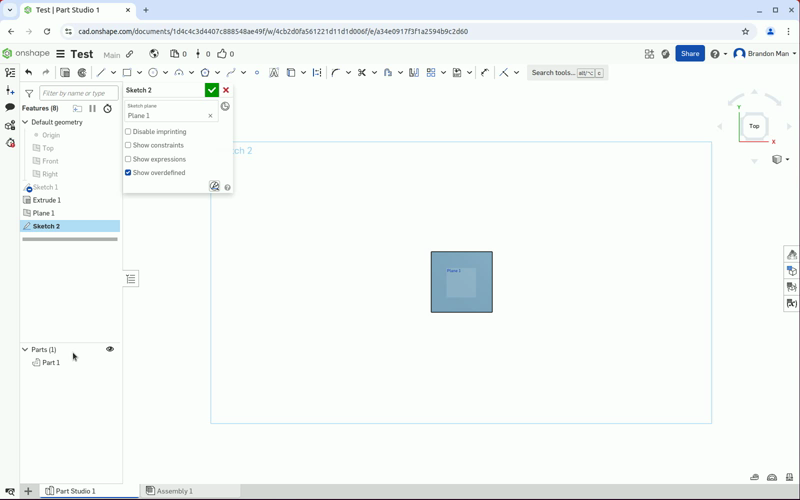
key(y)
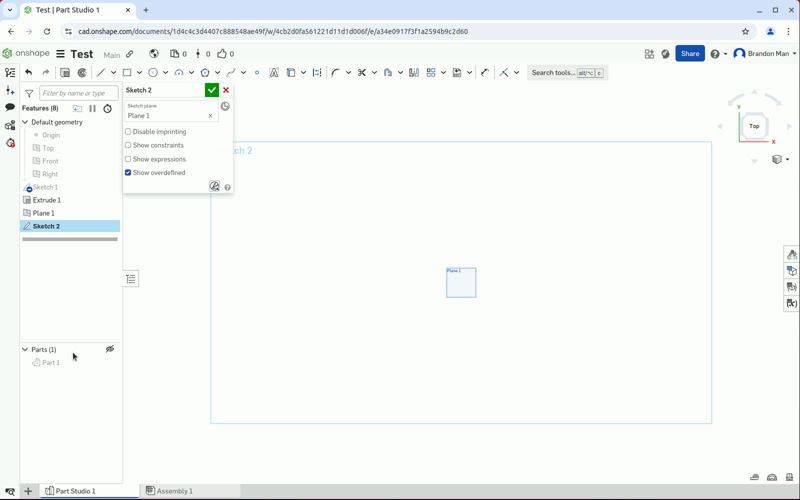
key(c)
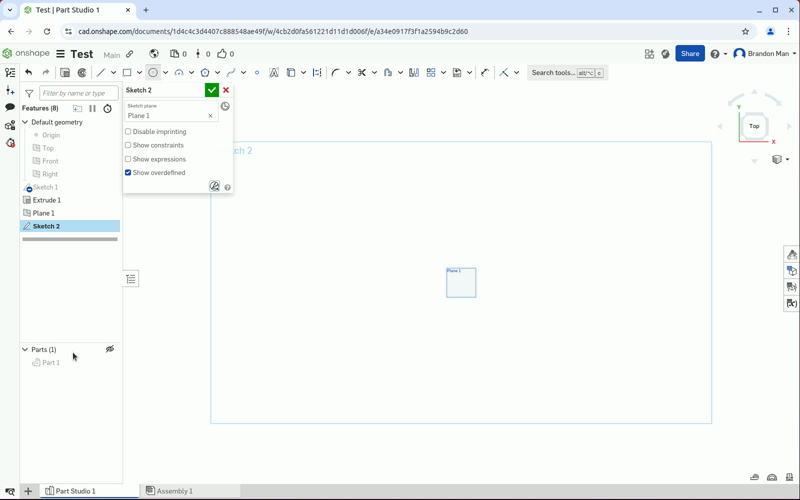
key_down(shift)
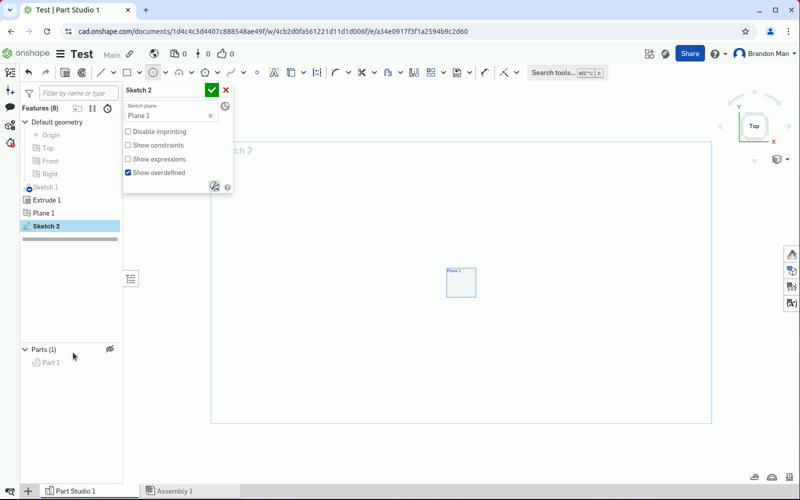
mouse_move(461, 282)
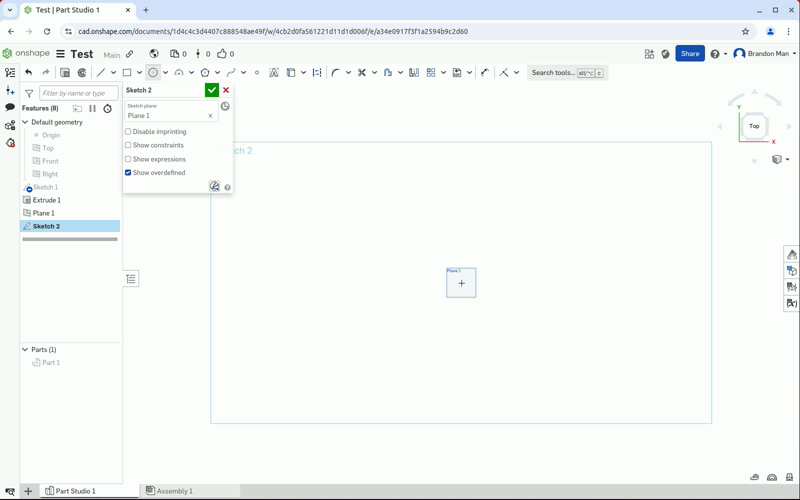
click(461, 282)
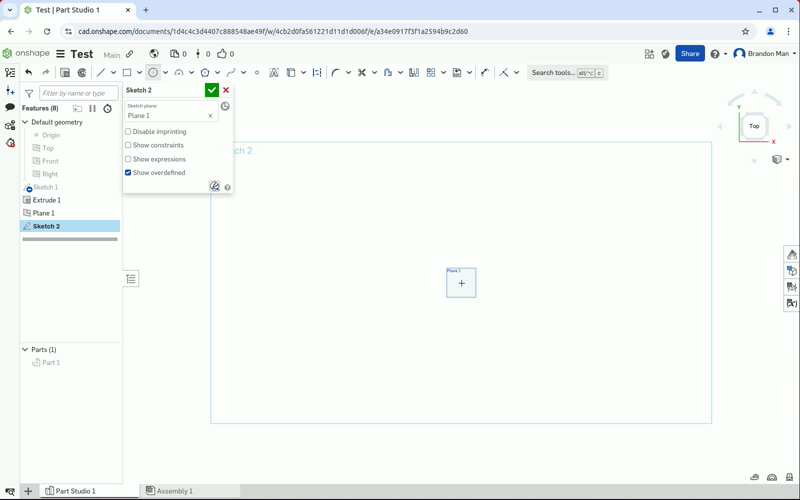
key_up(shift)
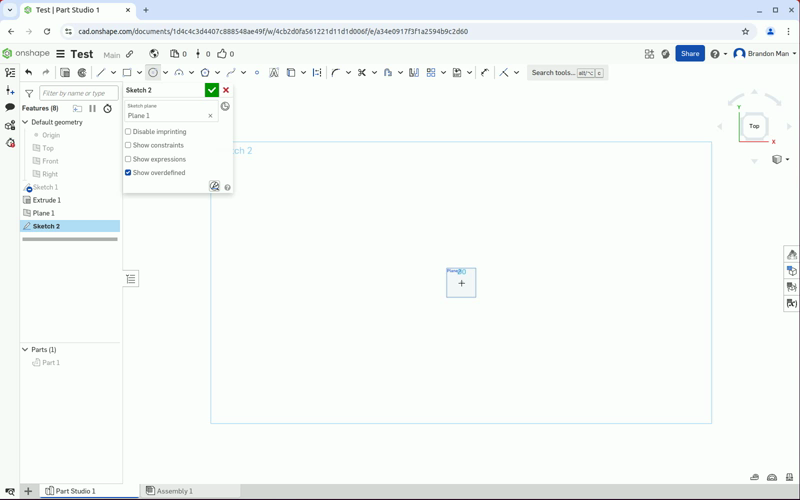
mouse_move(482, 282)
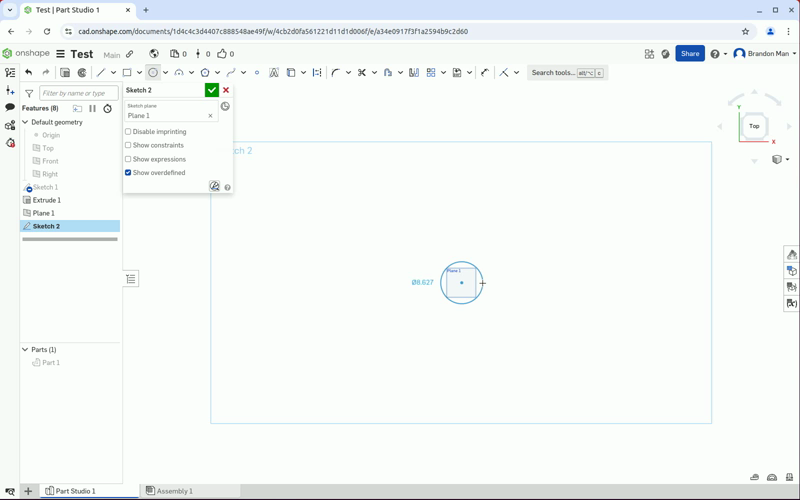
click(482, 282)
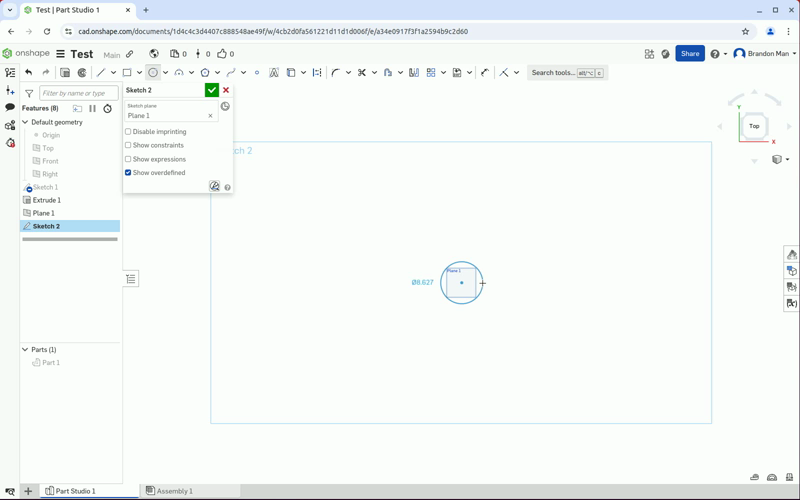
key(esc)
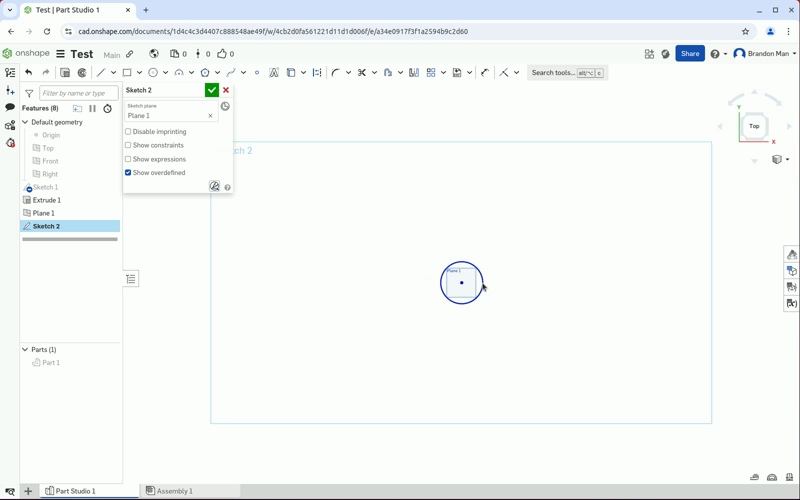
mouse_move(457, 297)
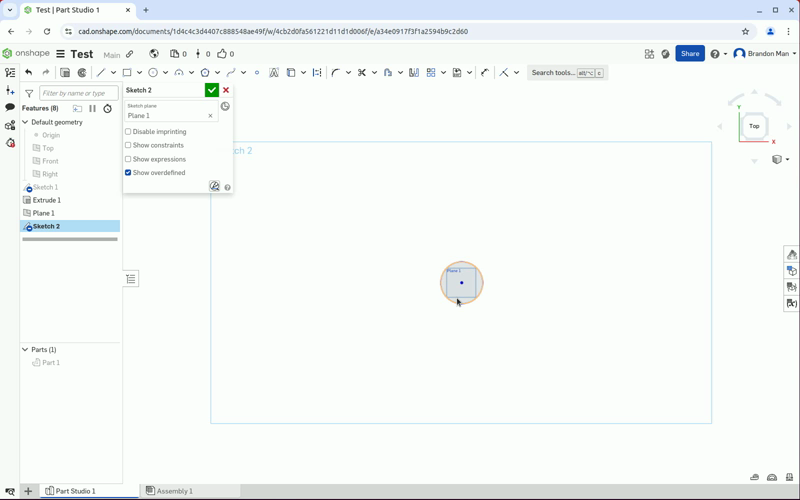
scroll(6)
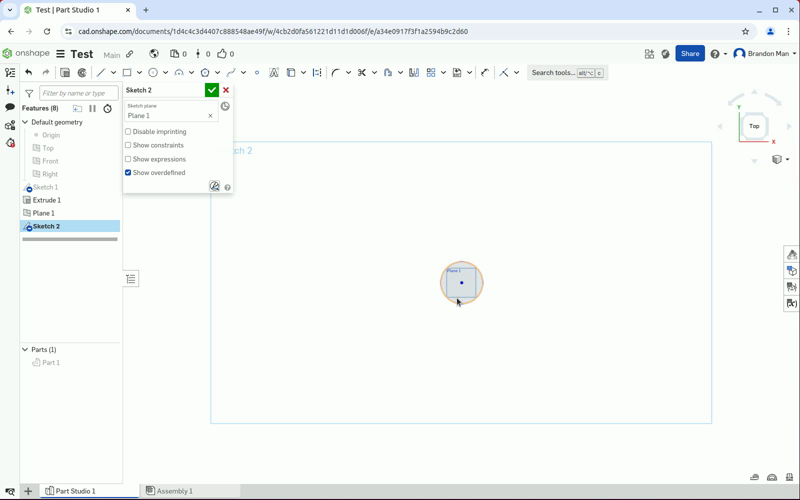
scroll(6)
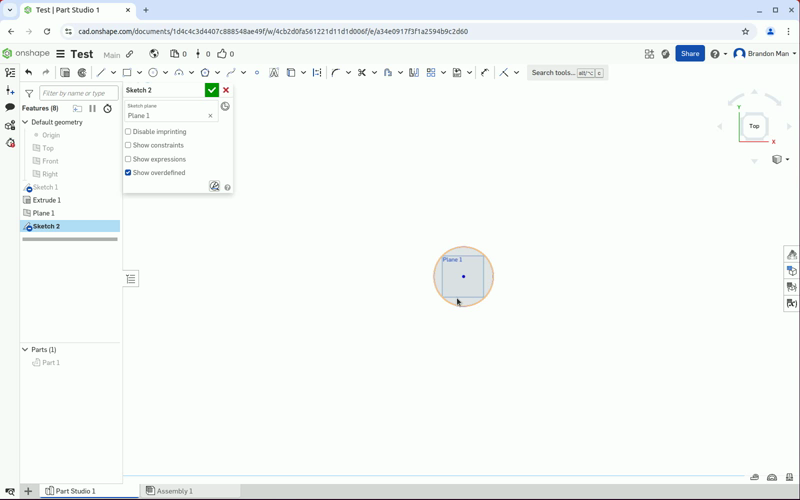
scroll(6)
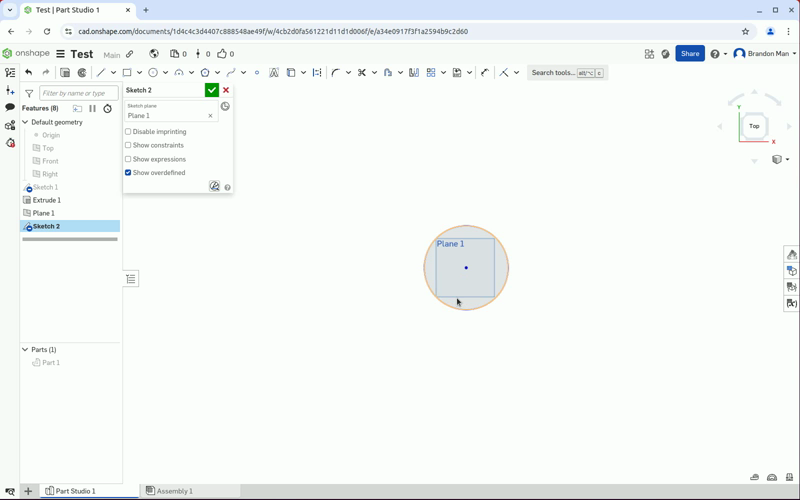
scroll(6)
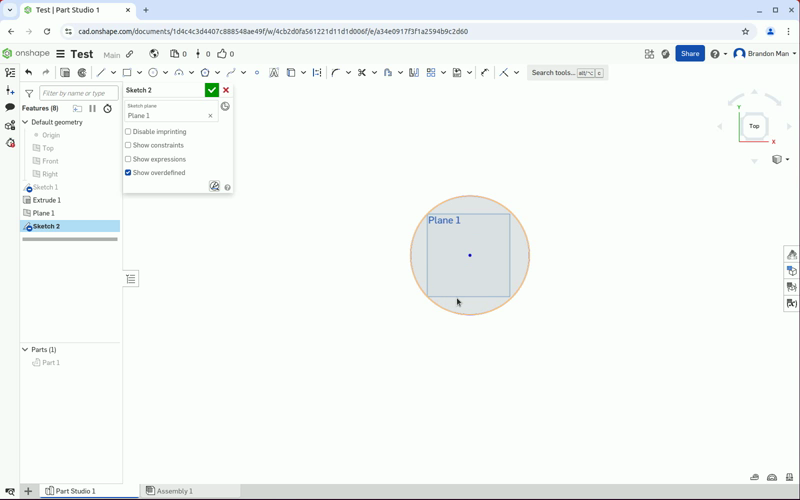
scroll(6)
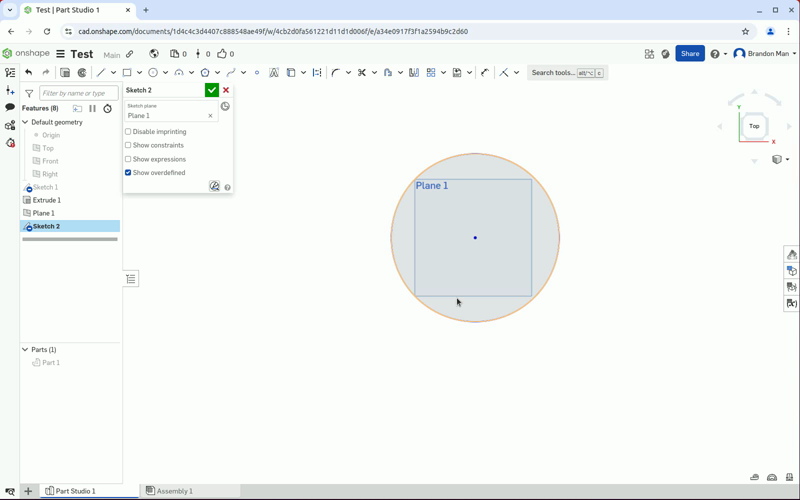
scroll(6)
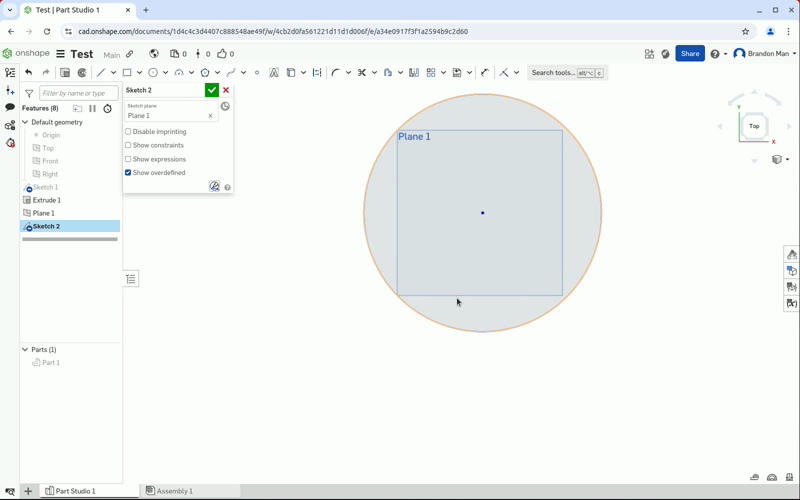
scroll(6)
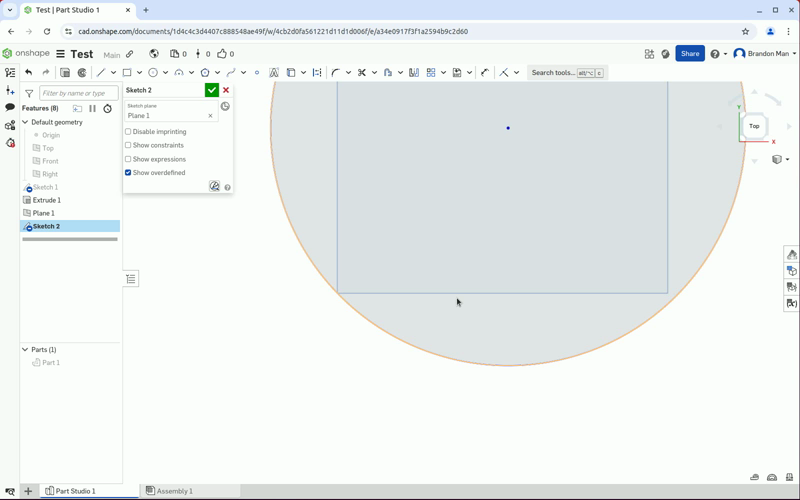
click(457, 297)
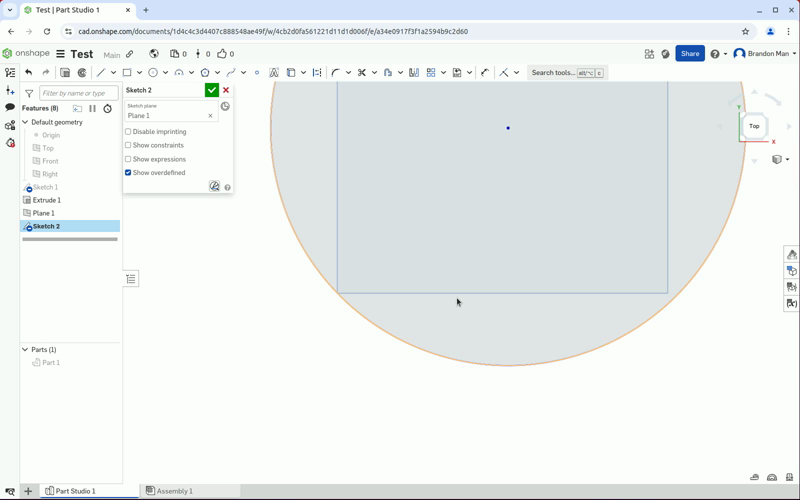
scroll(-6)
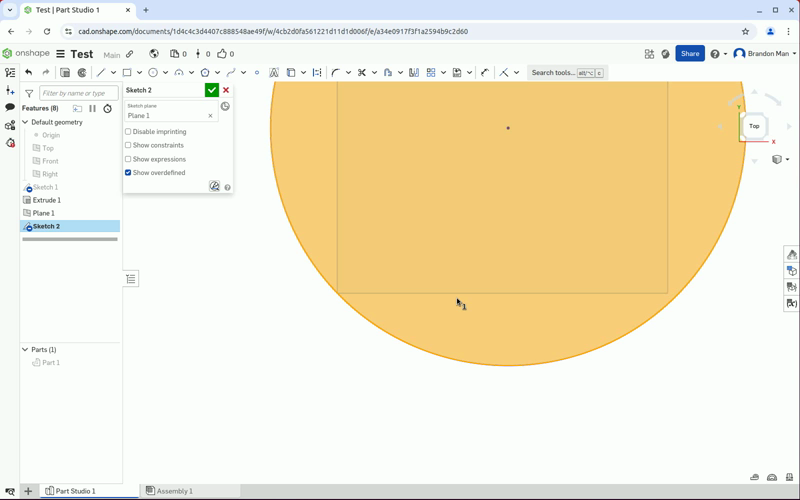
scroll(-6)
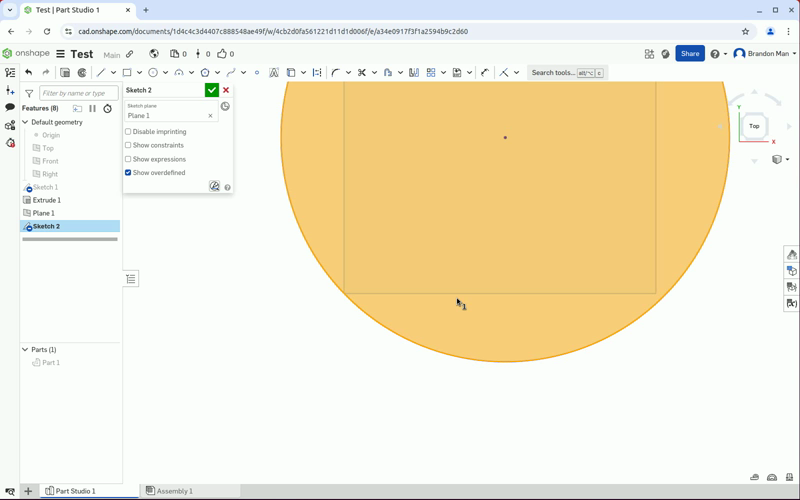
scroll(-6)
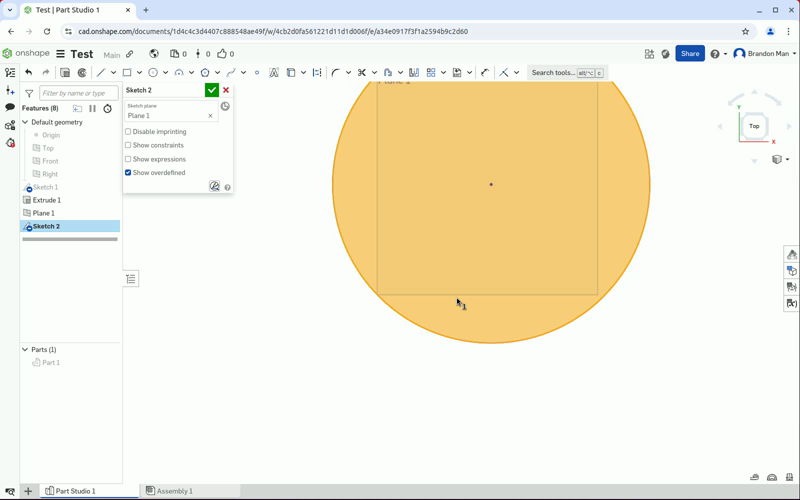
scroll(-6)
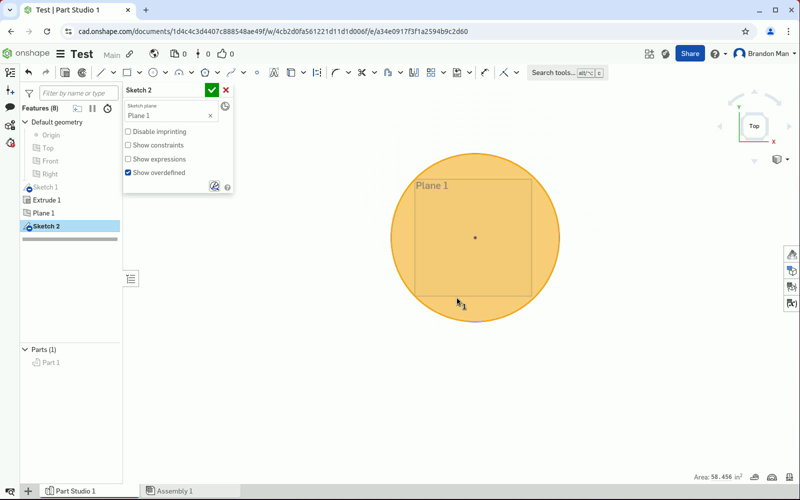
scroll(-6)
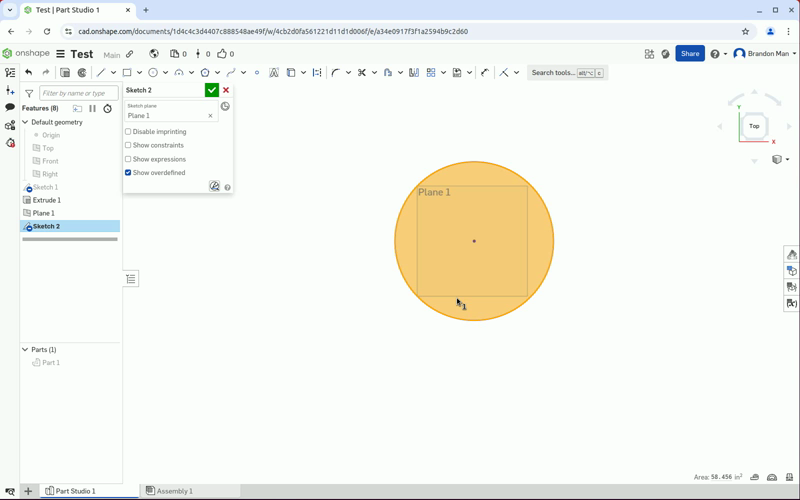
scroll(-6)
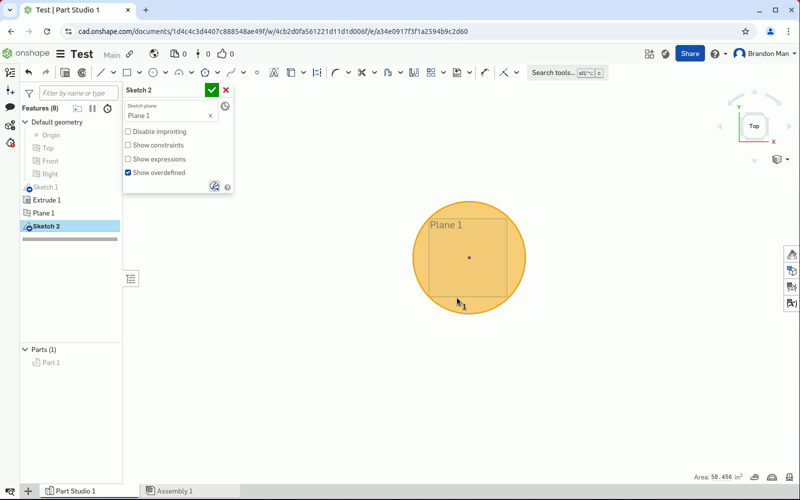
scroll(-6)
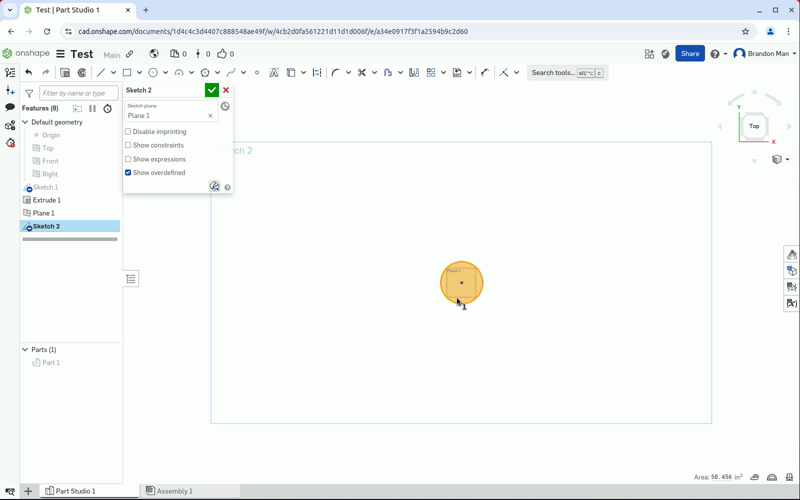
mouse_move(73, 352)
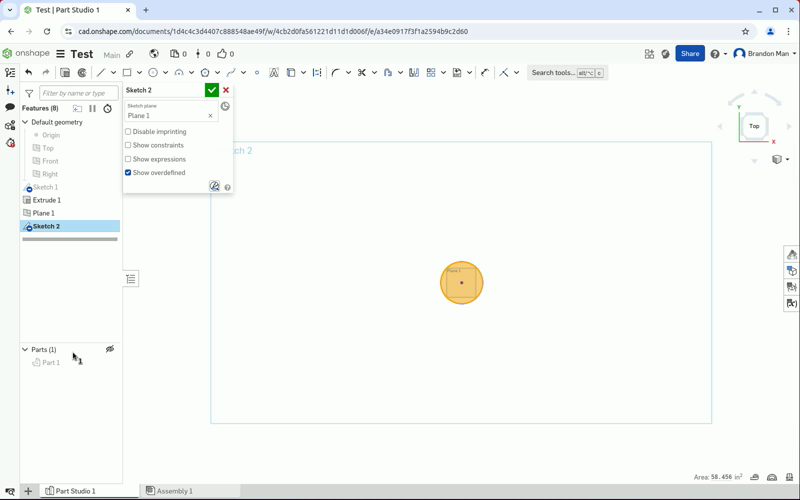
key(shift+y)
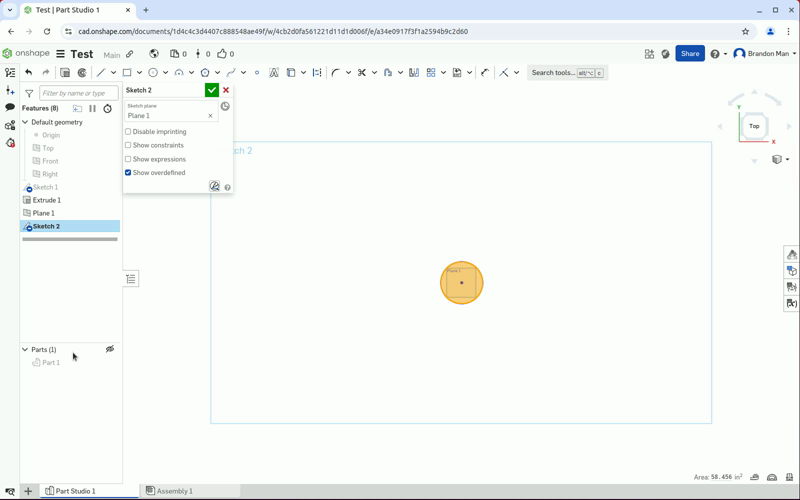
key(shift+e)
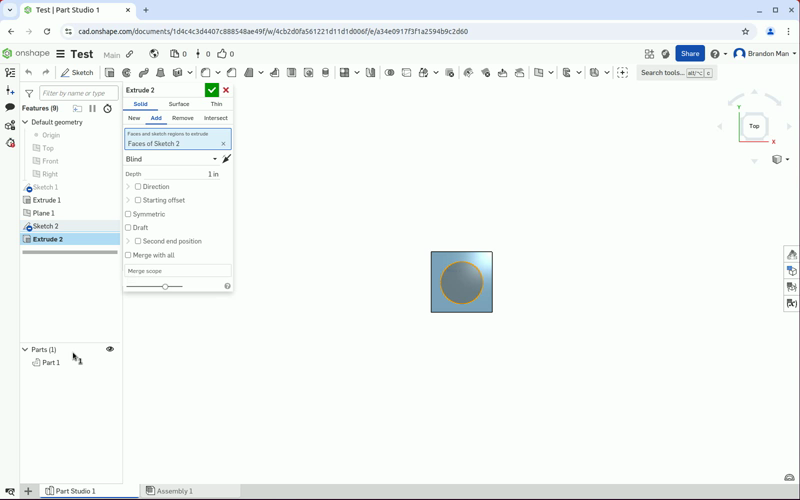
mouse_move(143, 106)
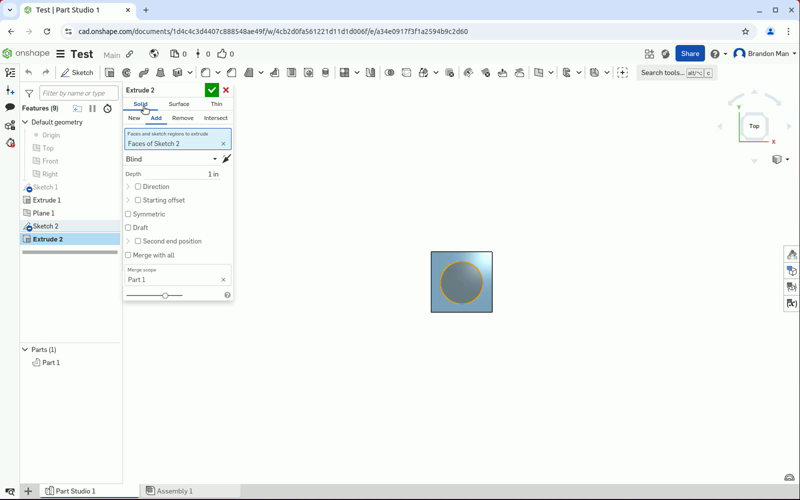
click(143, 106)
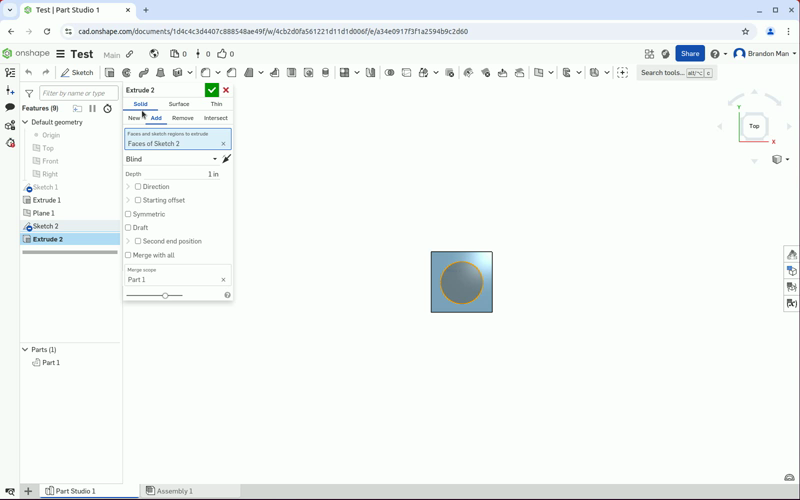
mouse_move(137, 120)
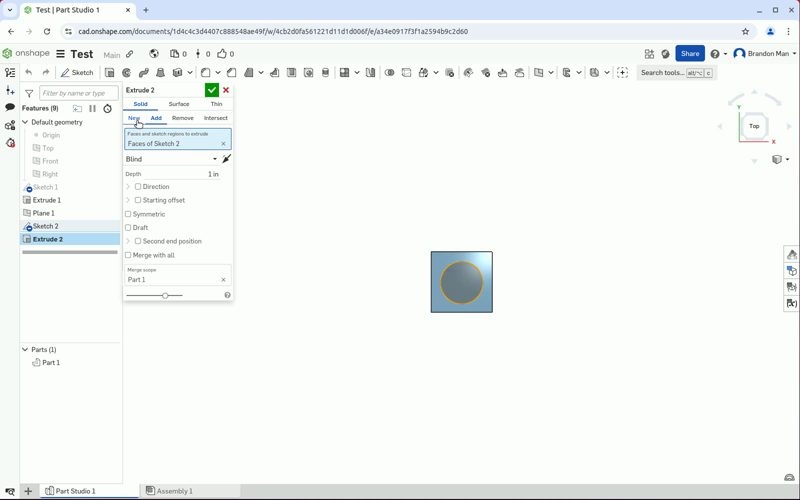
click(137, 120)
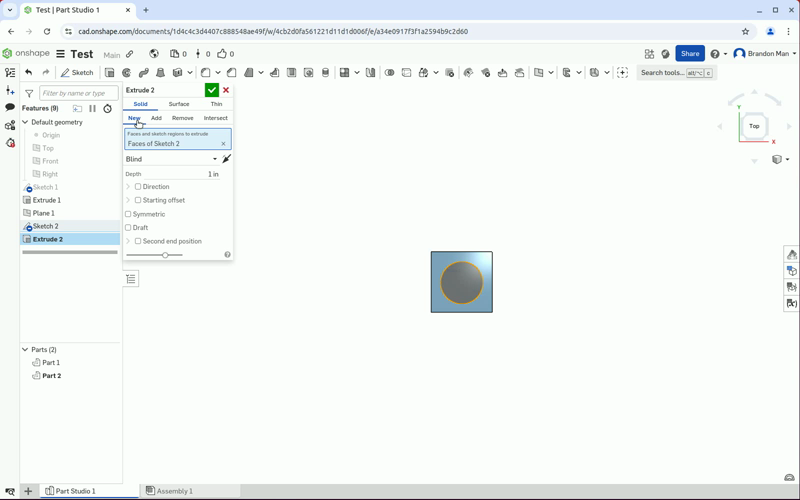
key(tab, 4)
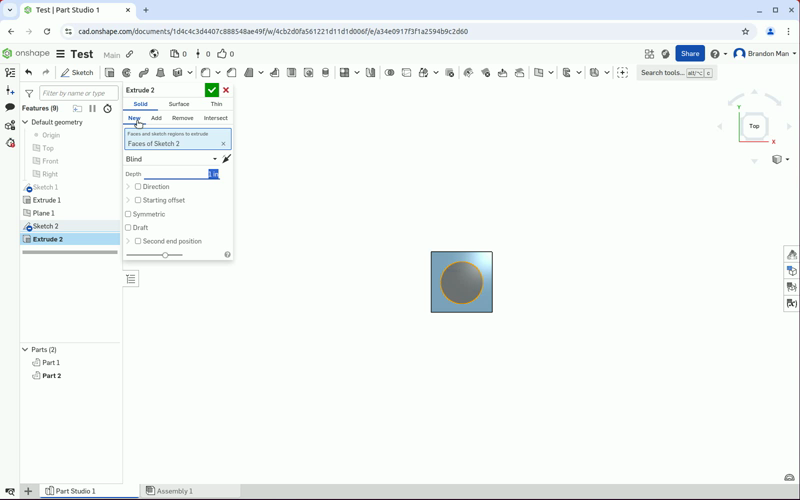
text(9.388)
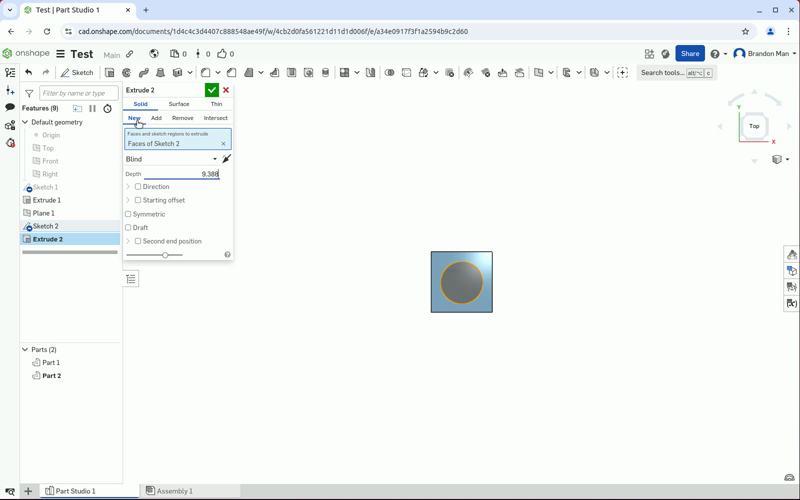
key(enter)
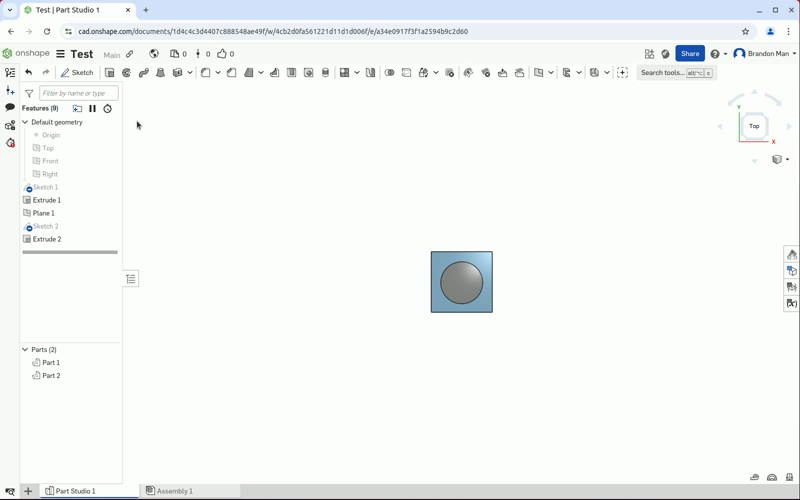
key(shift+h)
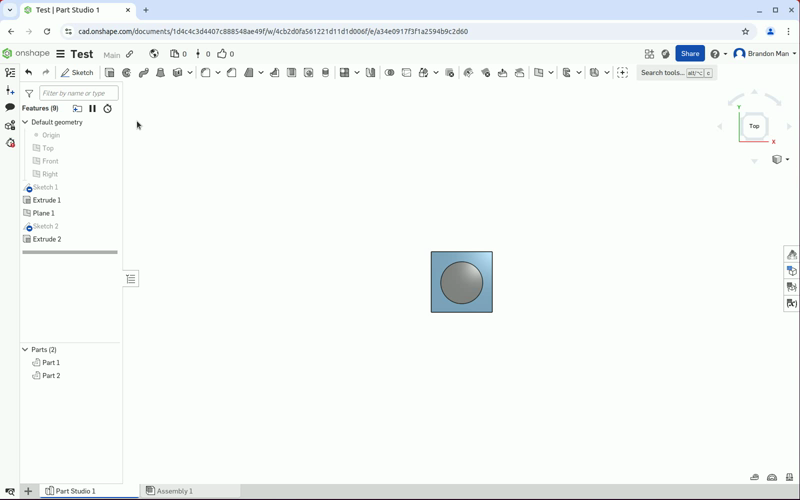
key(shift+h)
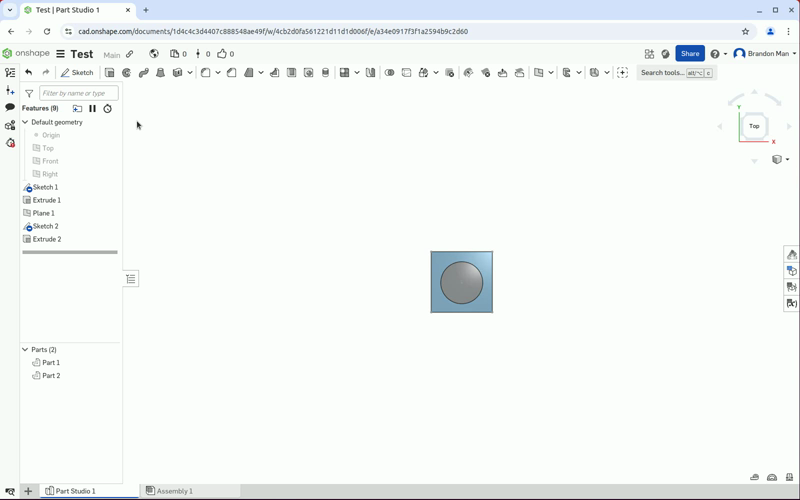
key(shift+7)
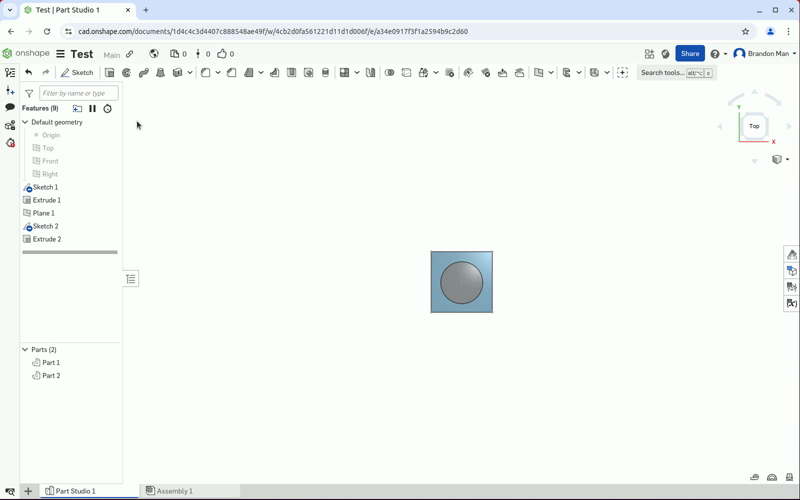
key(up, 3)
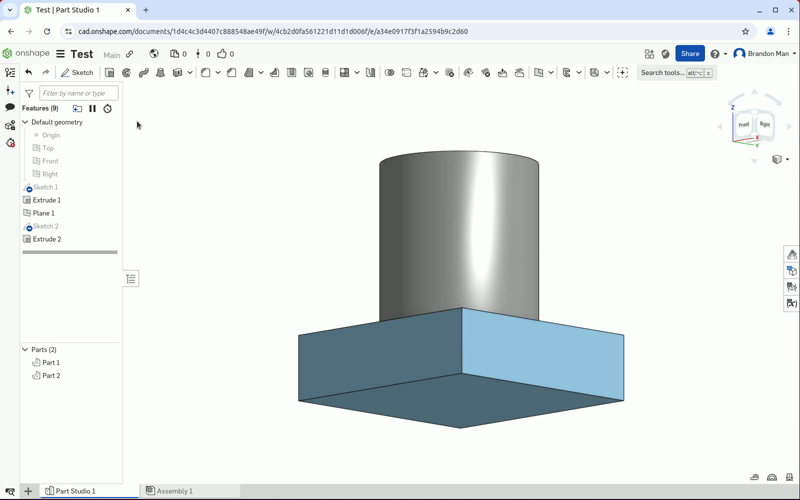
key(left, 3)
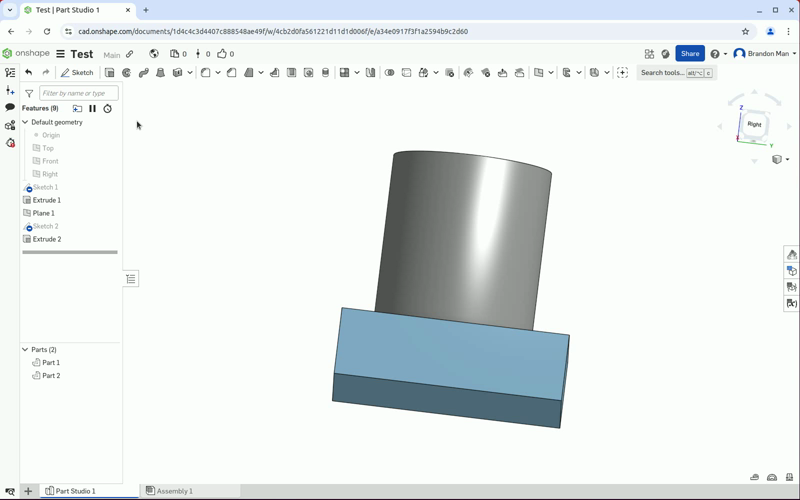
key(right, 3)
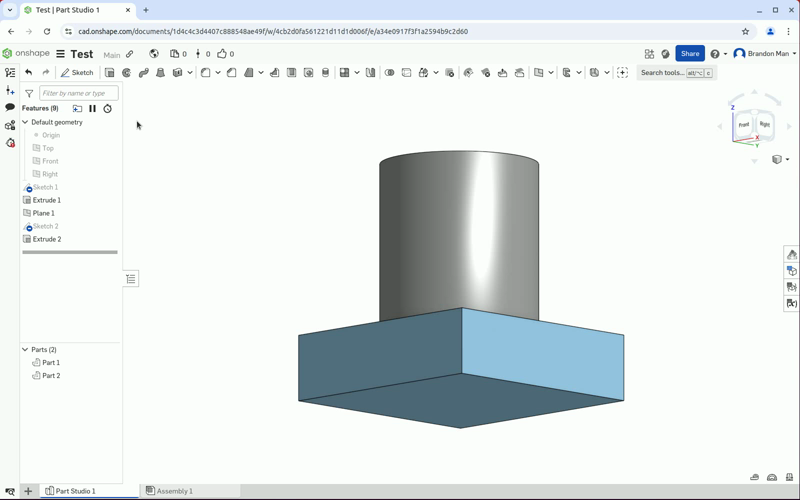
key(down, 3)
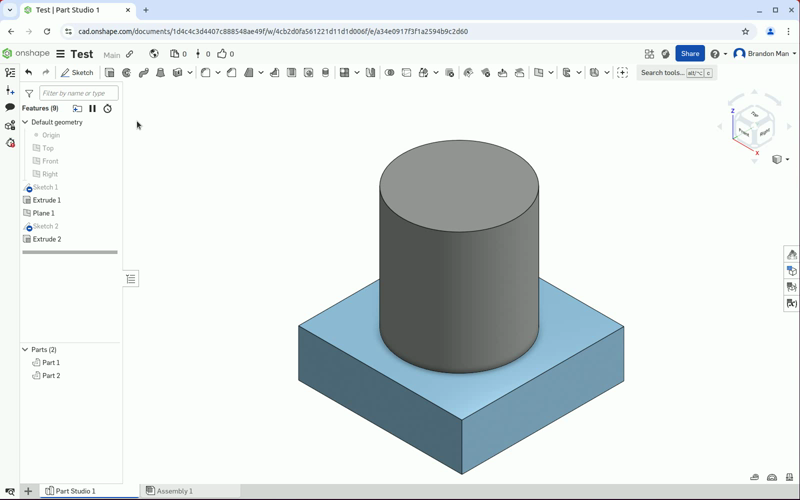
mouse_move(73, 189)
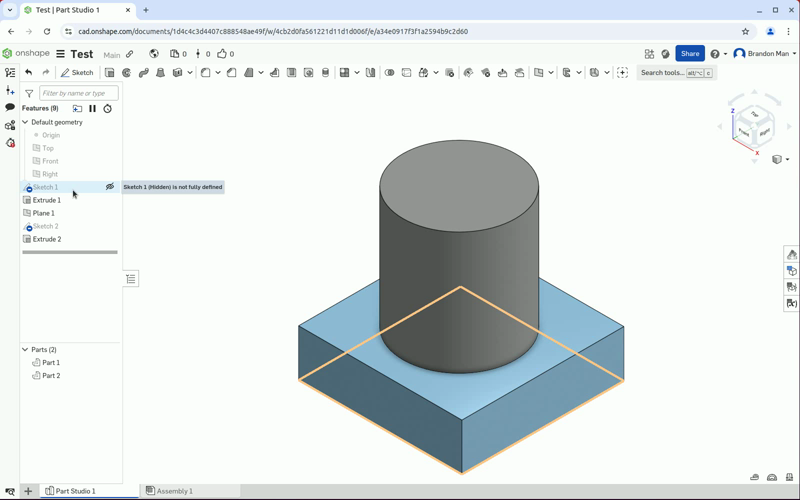
click(73, 189)